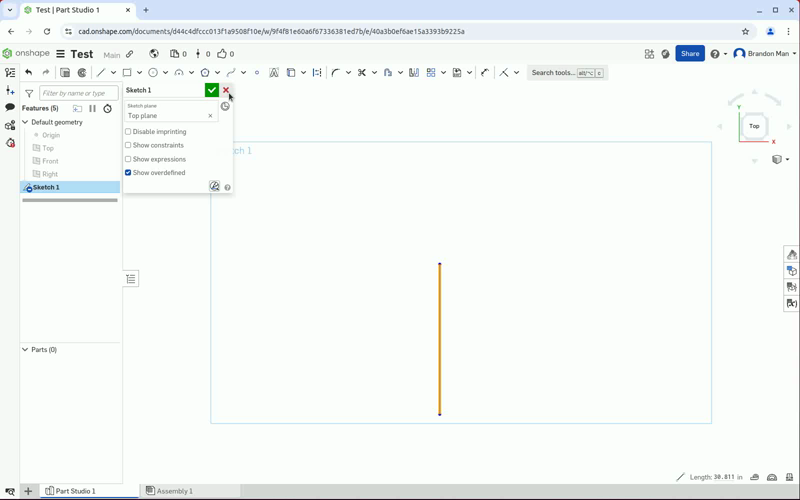
key(shift+h)
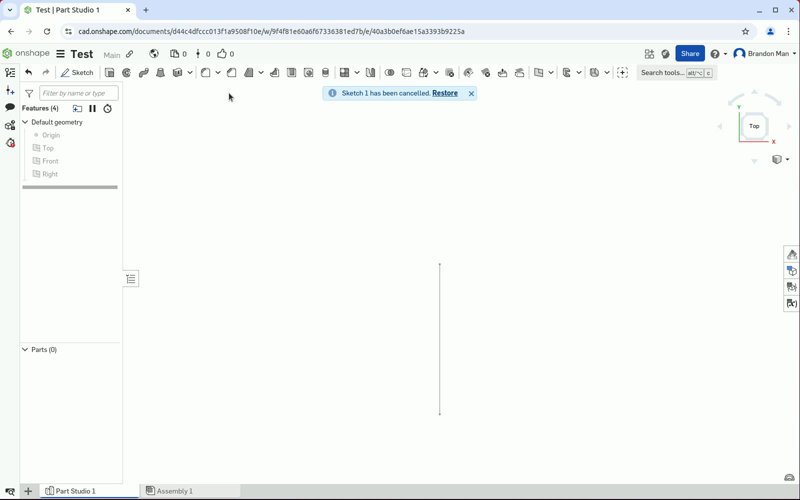
mouse_move(73, 352)
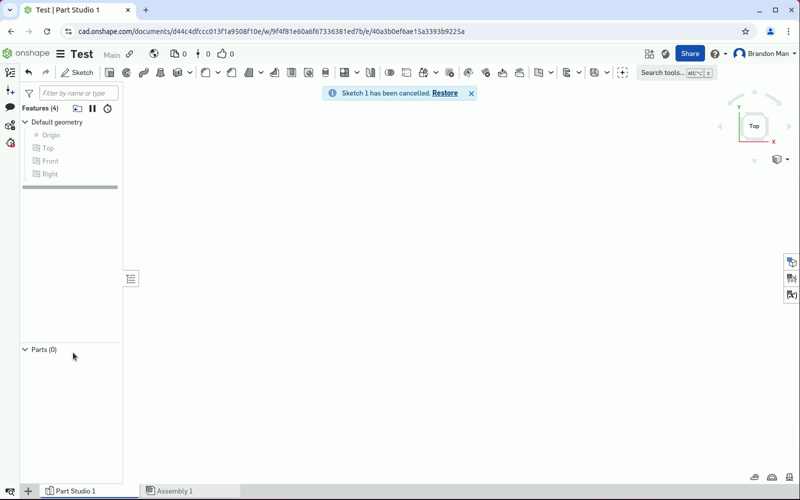
key(y)
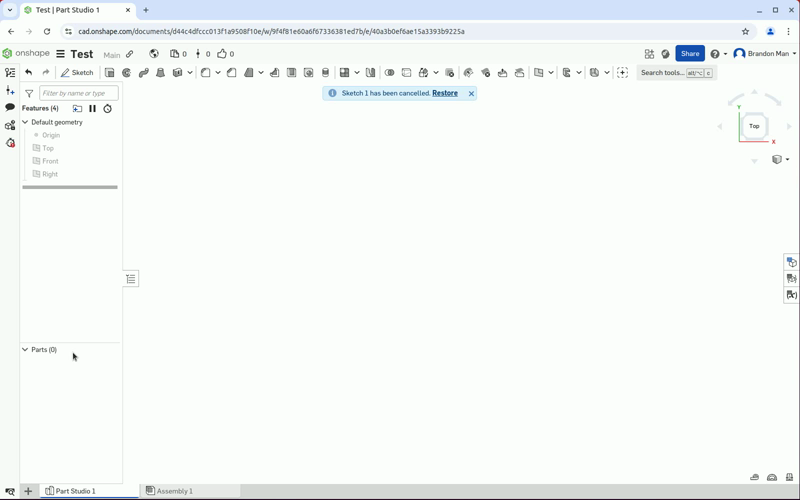
key(shift+p)
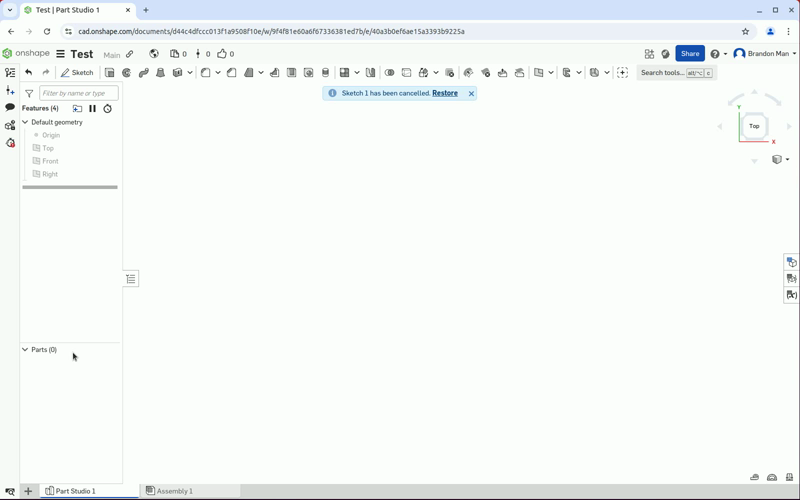
key(space)
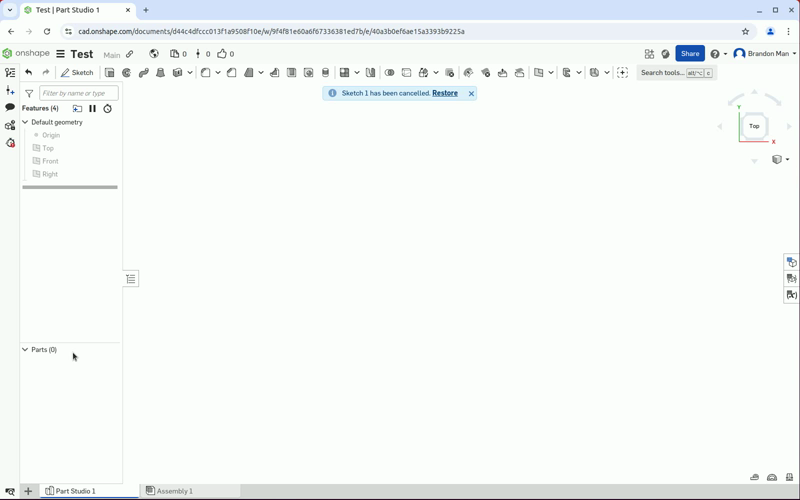
key_down(shift)
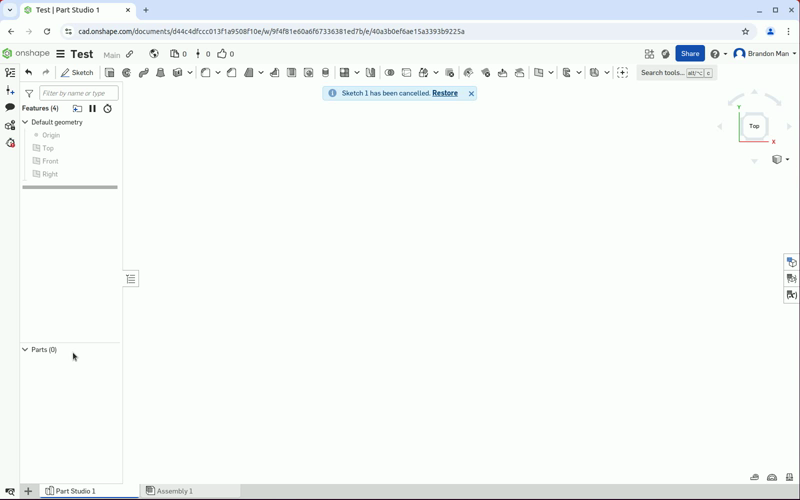
key(up)
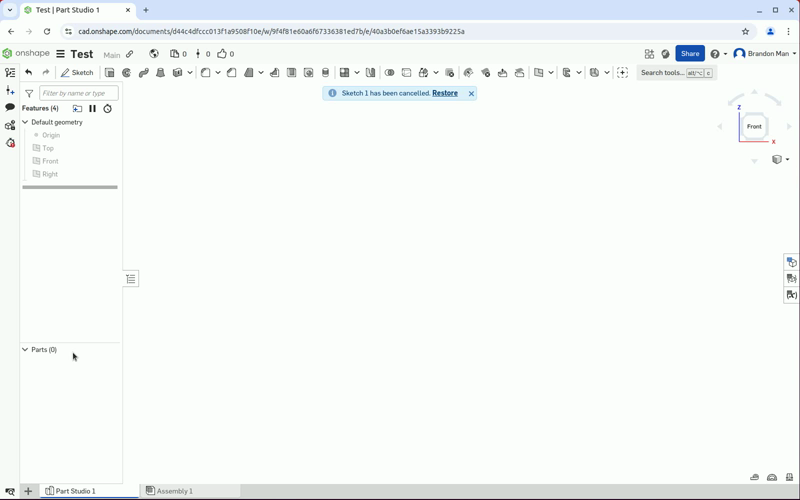
key_up(shift)
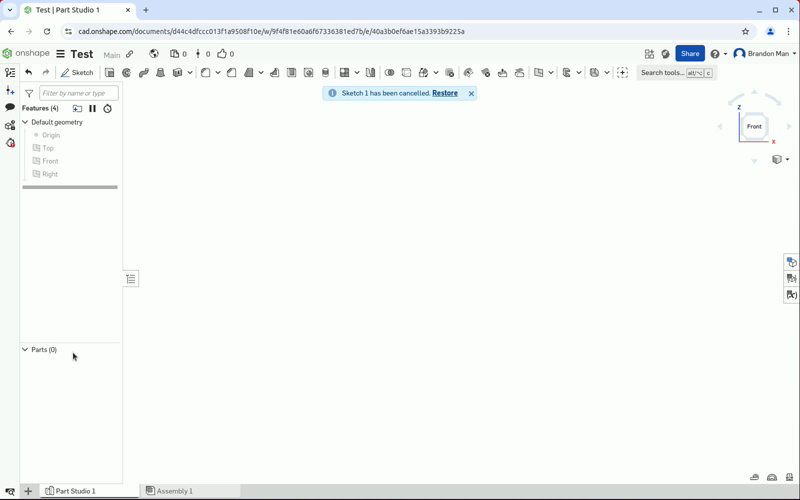
mouse_move(73, 352)
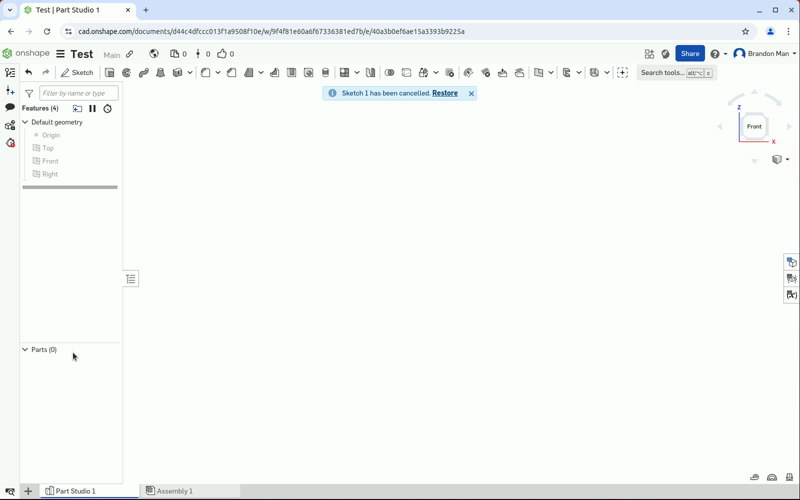
key(shift+y)
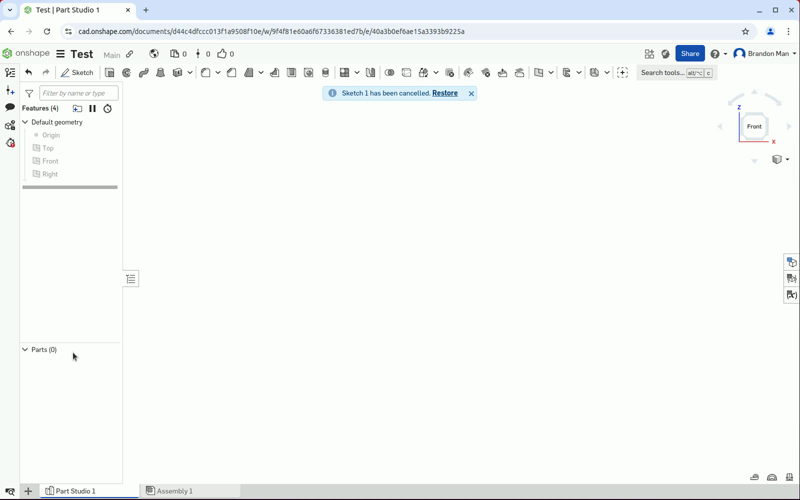
key(shift+s)
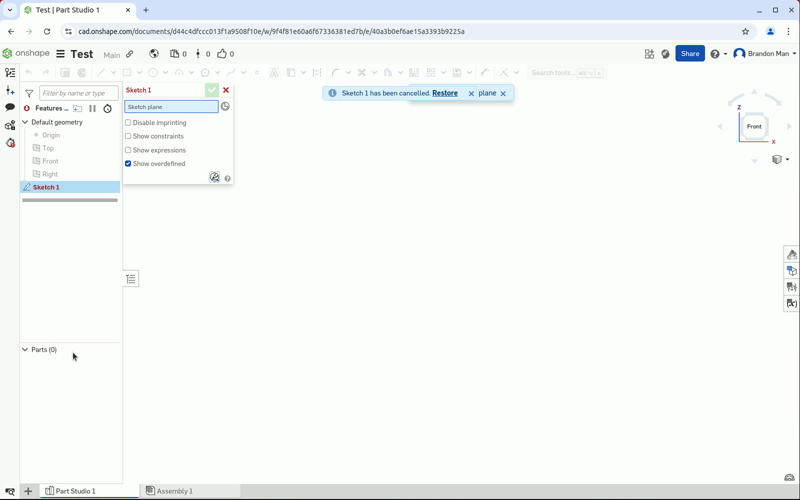
mouse_move(73, 163)
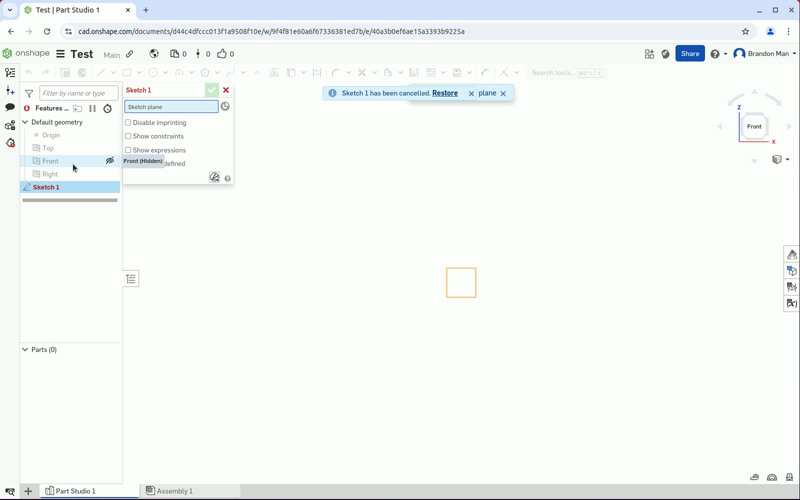
click(73, 163)
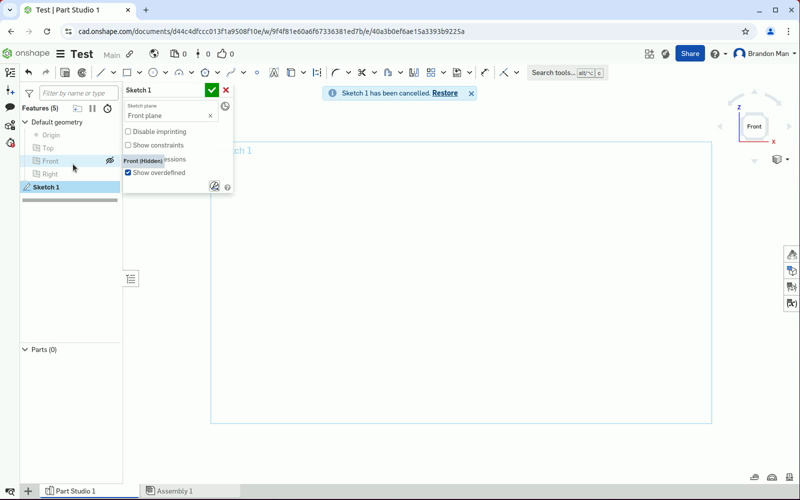
mouse_move(73, 352)
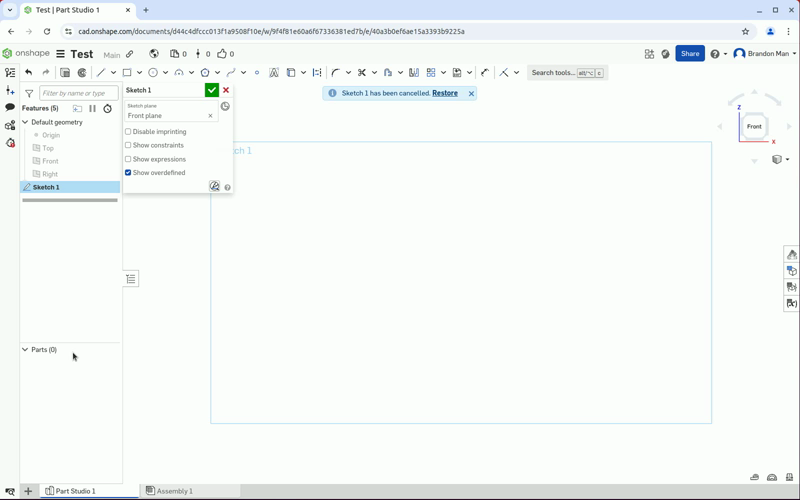
key(y)
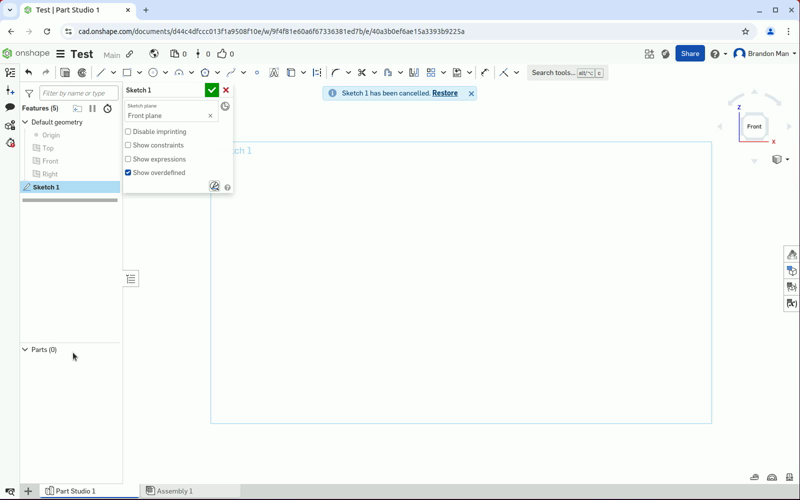
key(c)
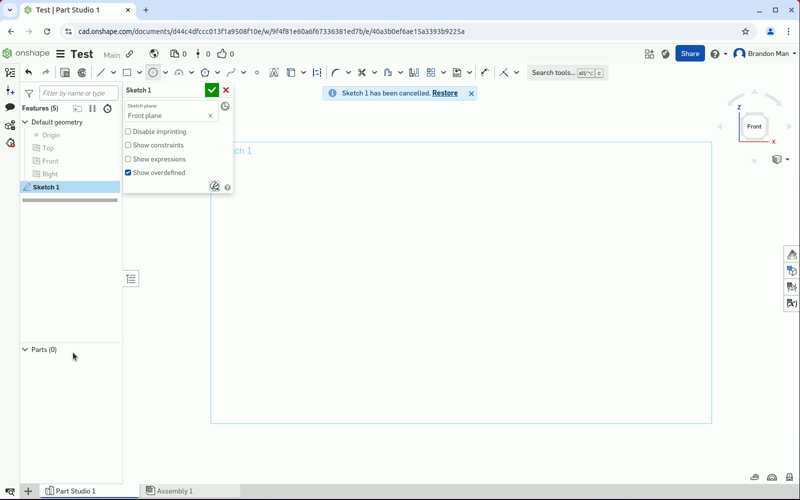
key_down(shift)
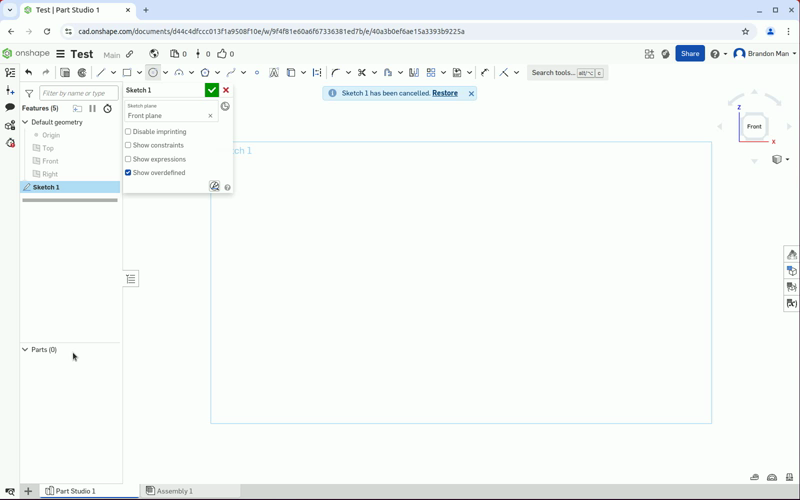
mouse_move(387, 211)
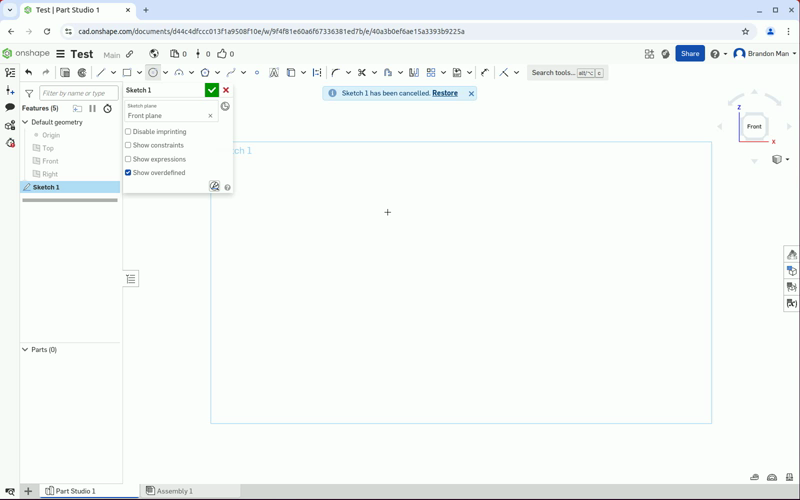
click(387, 211)
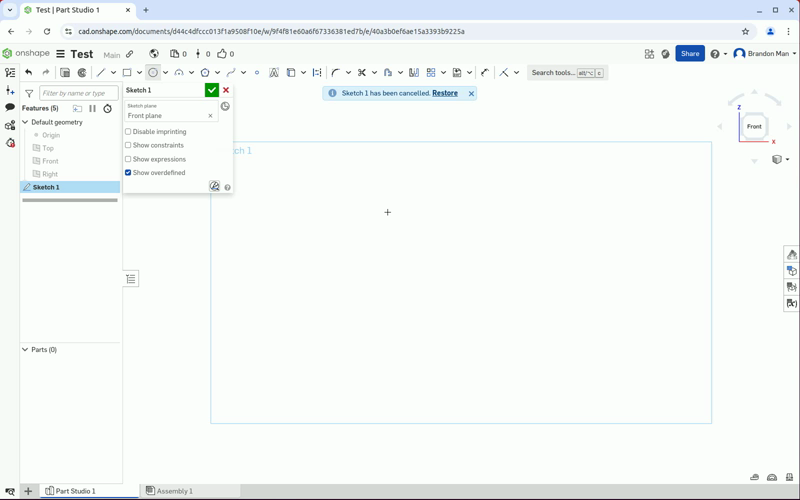
key_up(shift)
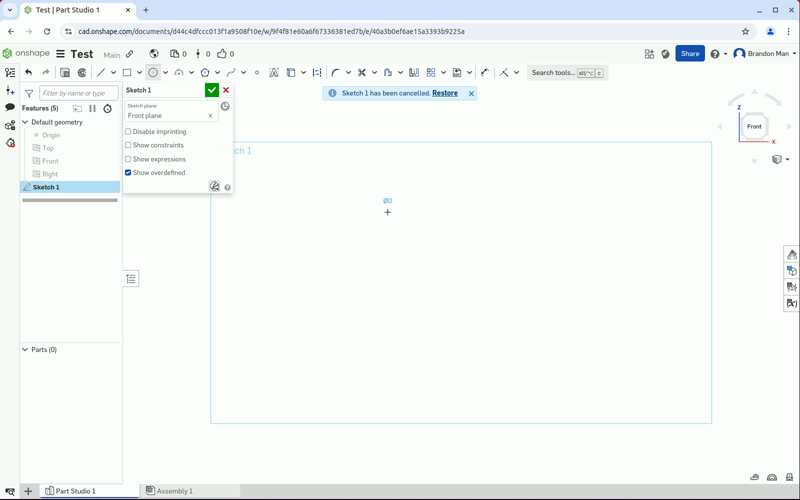
mouse_move(412, 211)
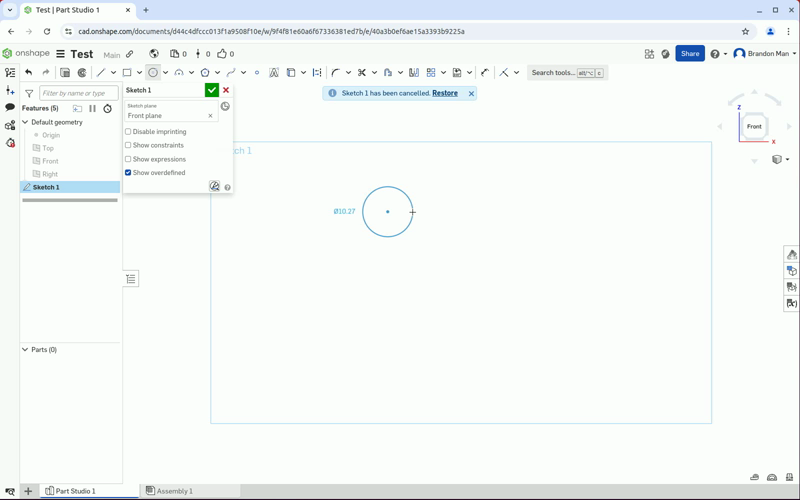
click(412, 211)
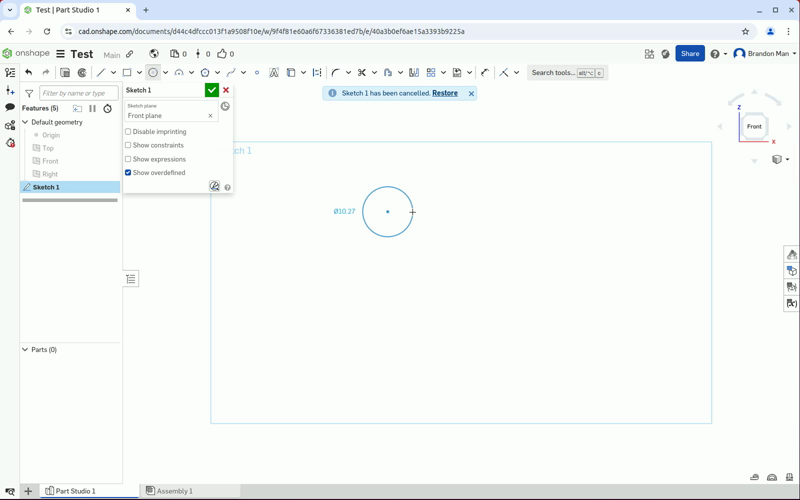
key(esc)
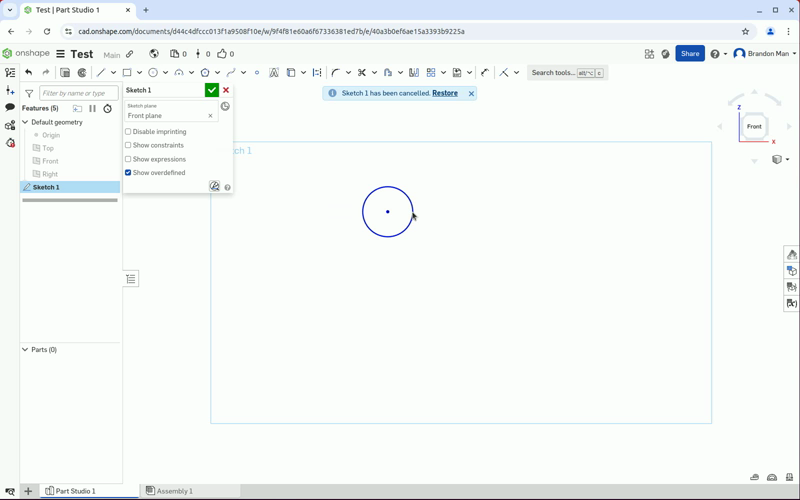
mouse_move(385, 188)
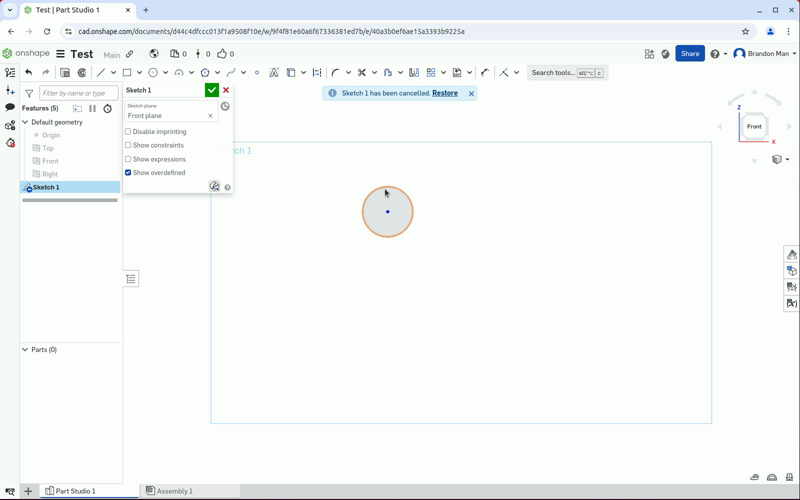
click(385, 188)
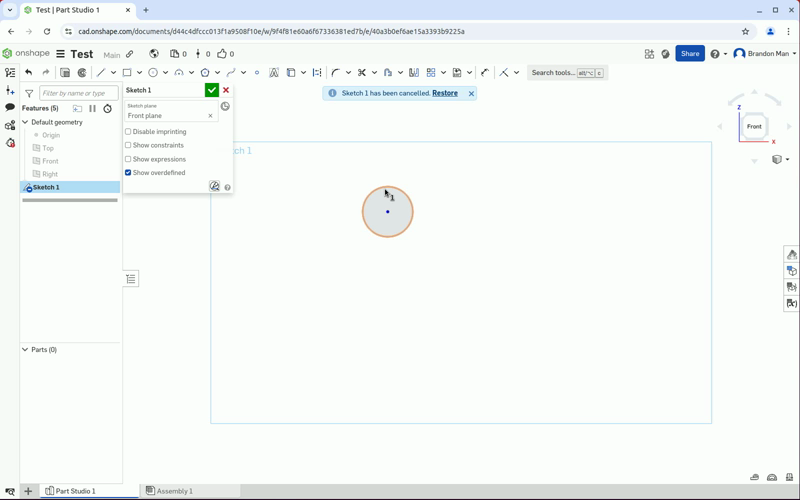
mouse_move(73, 352)
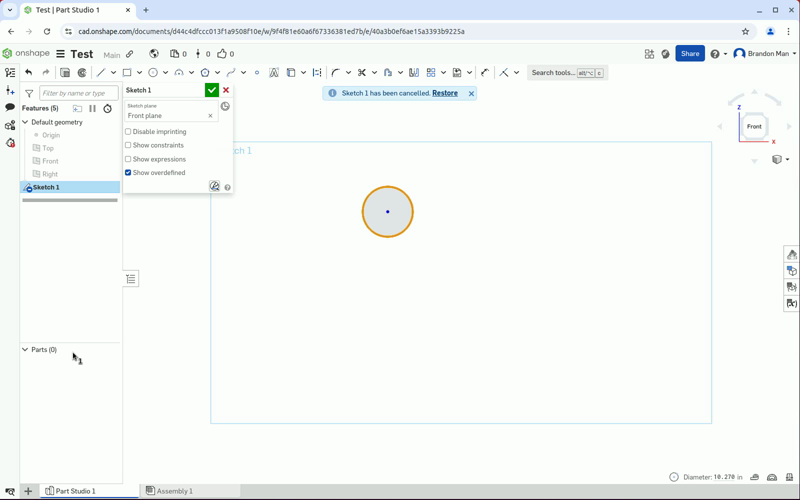
key(shift+y)
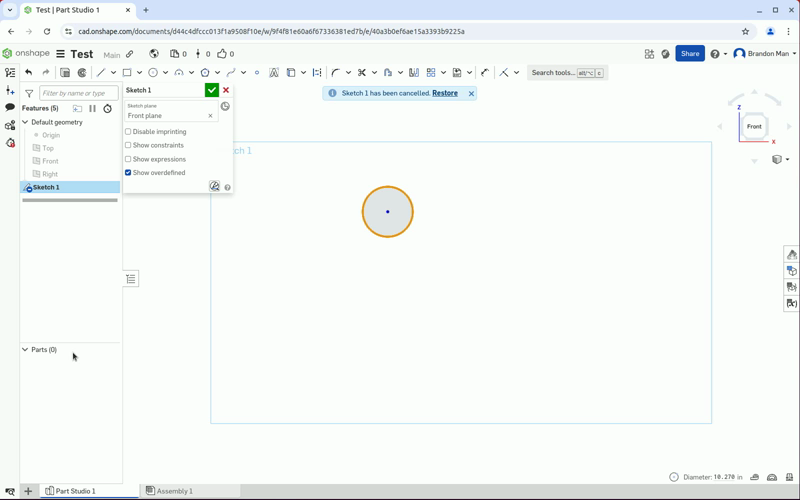
key(shift+e)
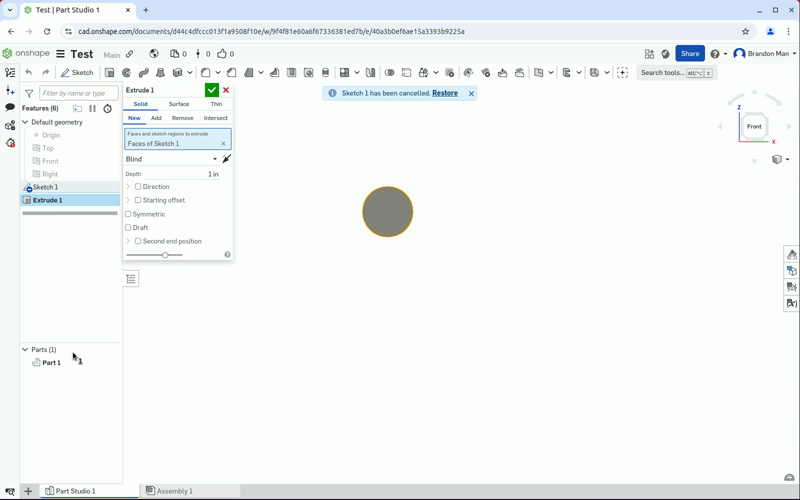
mouse_move(143, 106)
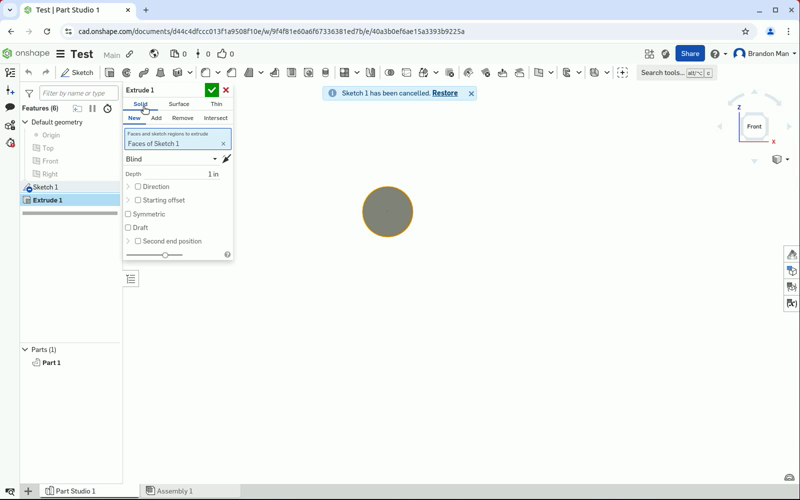
click(143, 106)
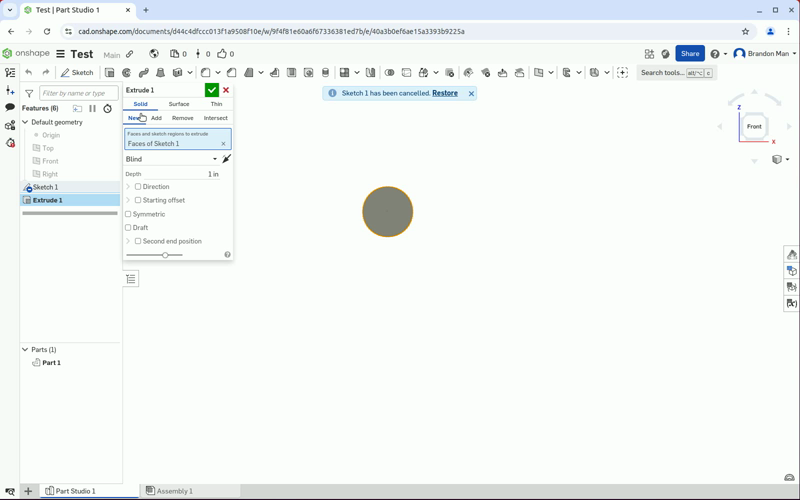
mouse_move(137, 120)
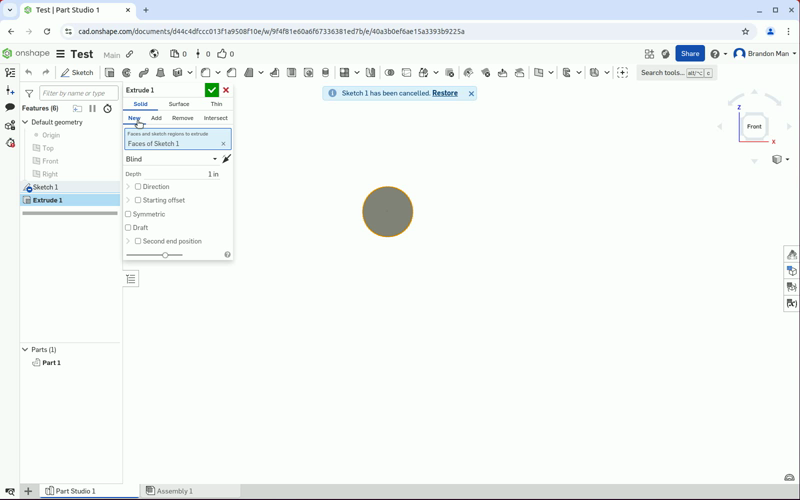
click(137, 120)
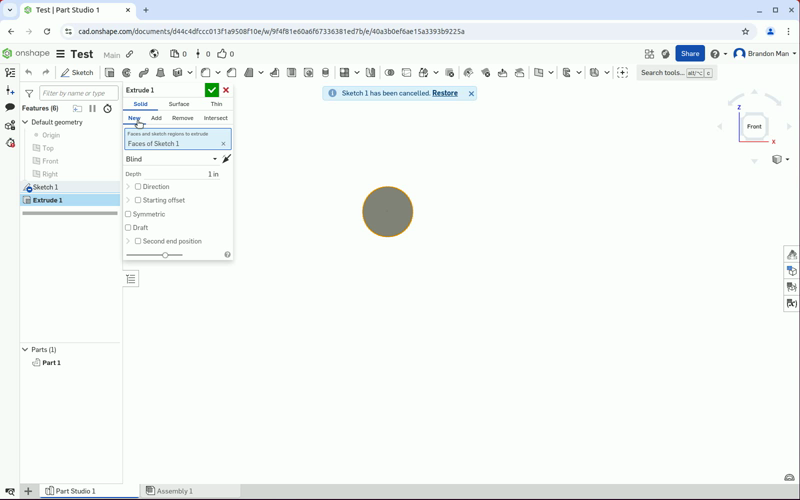
key(tab, 4)
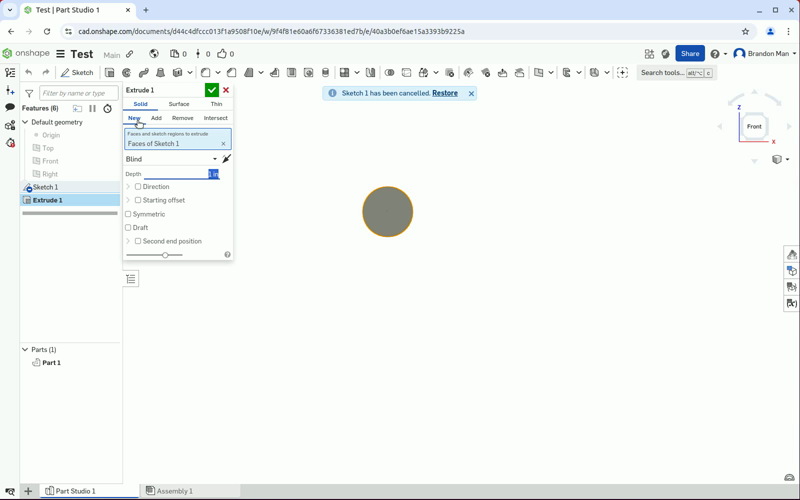
text(8.425)
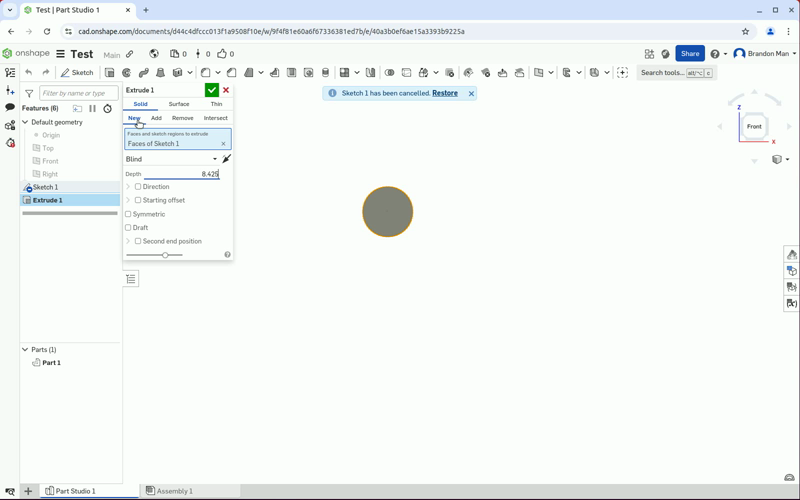
key(enter)
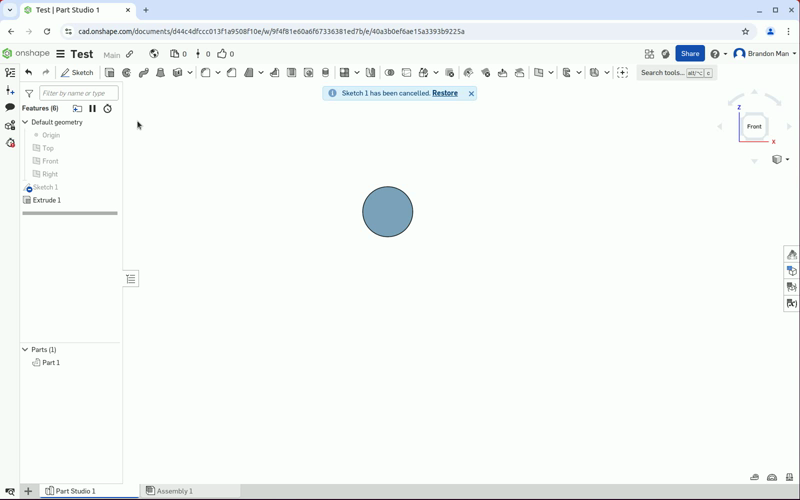
key(shift+h)
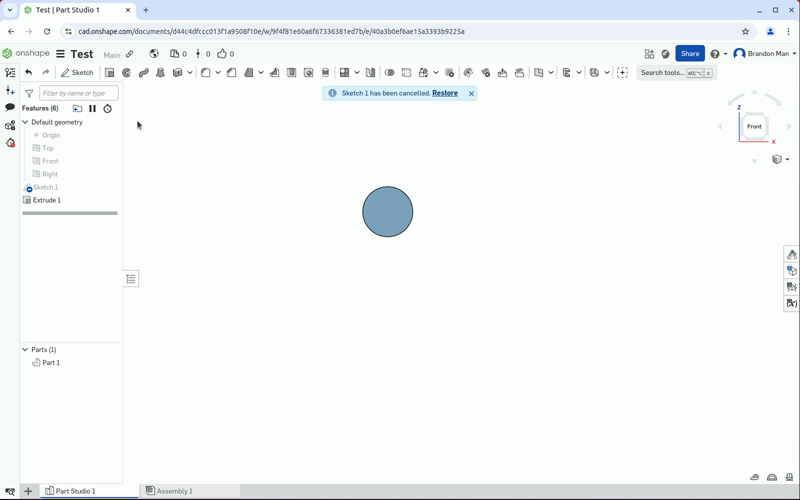
key(shift+h)
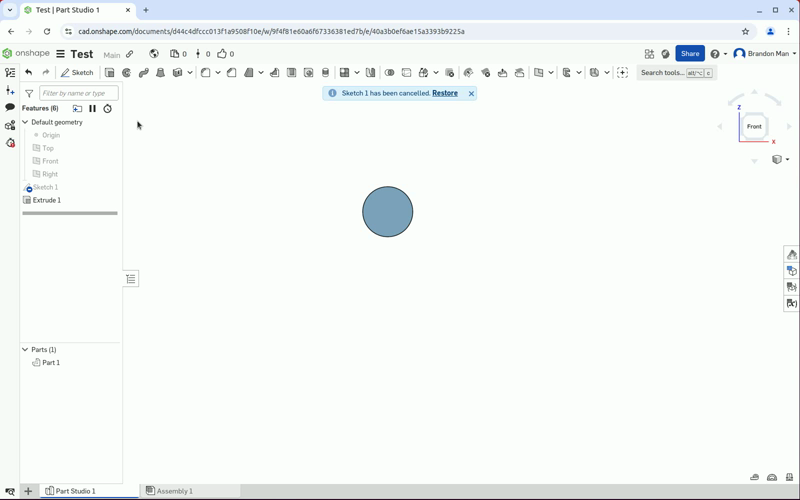
mouse_move(73, 189)
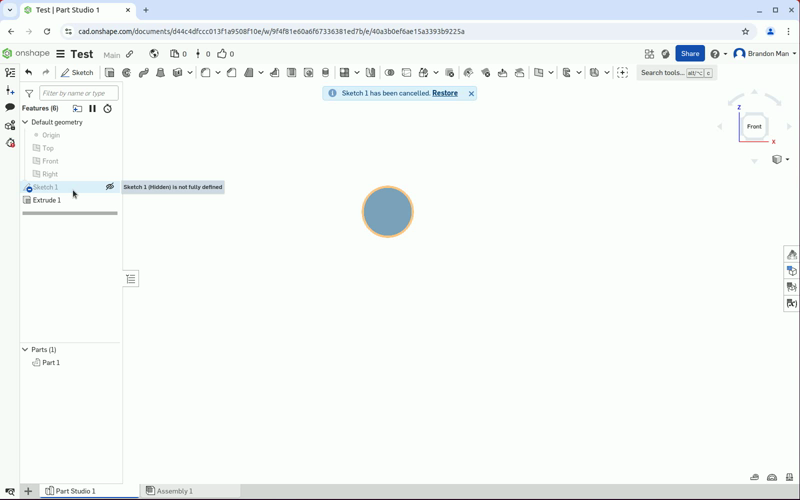
click(73, 189)
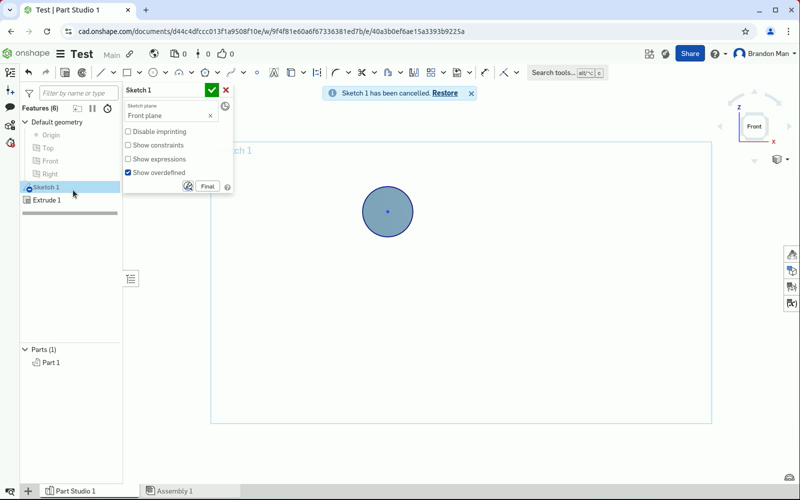
mouse_move(229, 92)
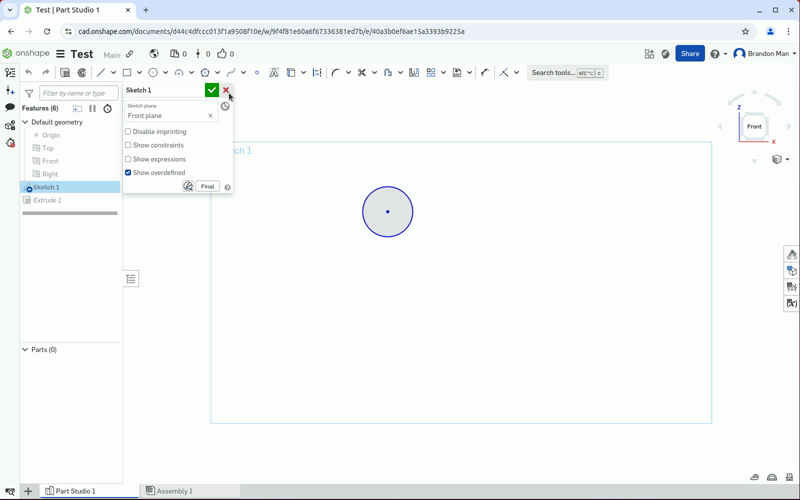
click(229, 92)
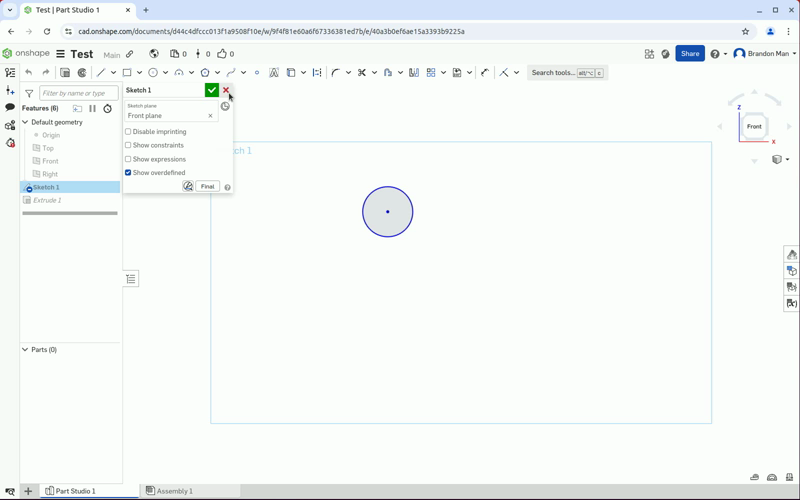
key(shift+s)
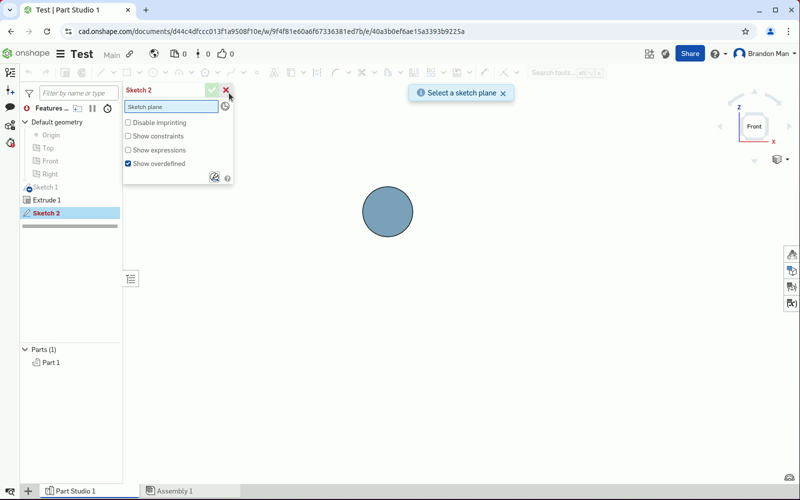
mouse_move(73, 163)
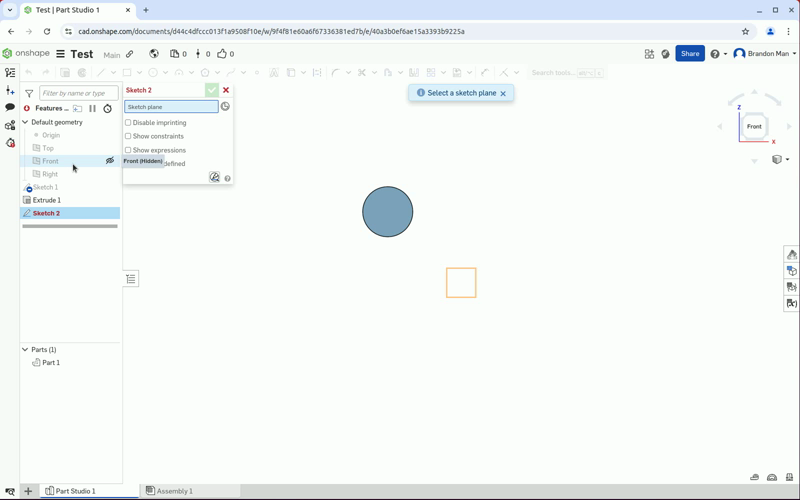
click(73, 163)
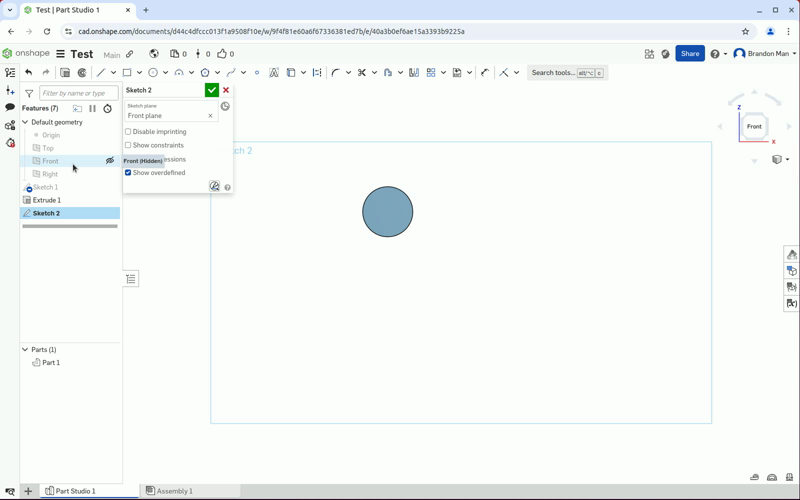
mouse_move(73, 352)
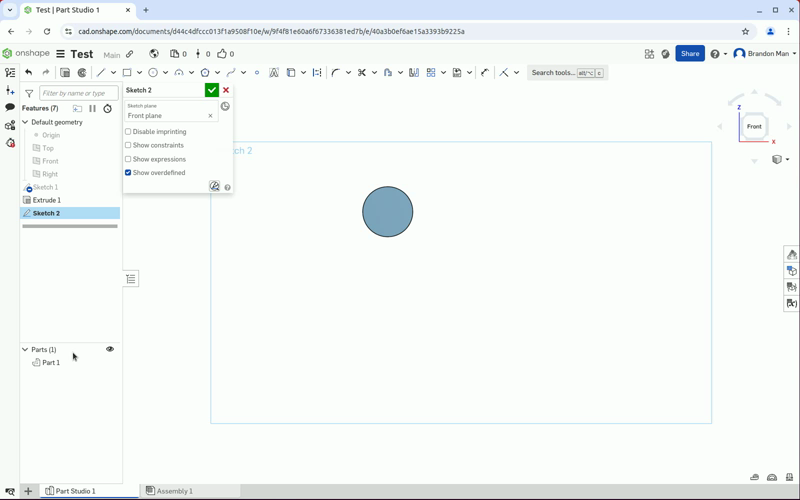
key(y)
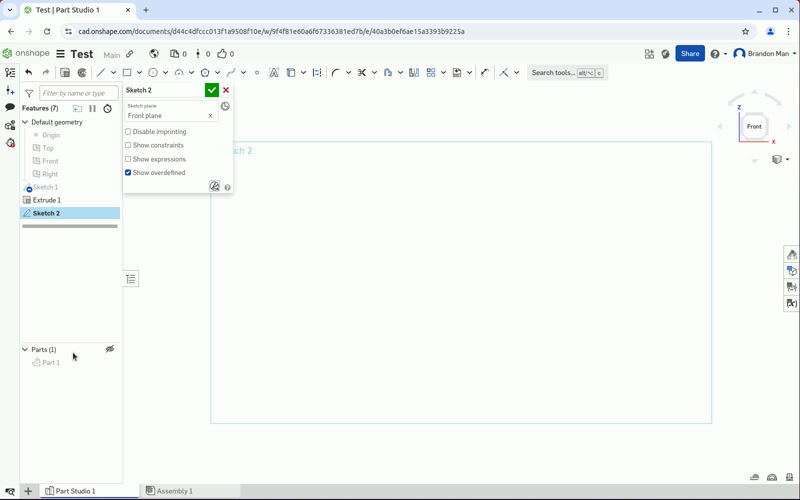
key(a)
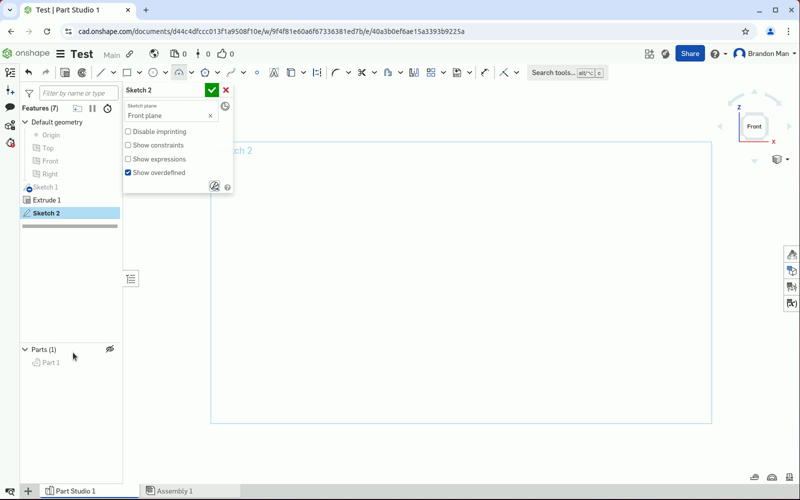
key_down(shift)
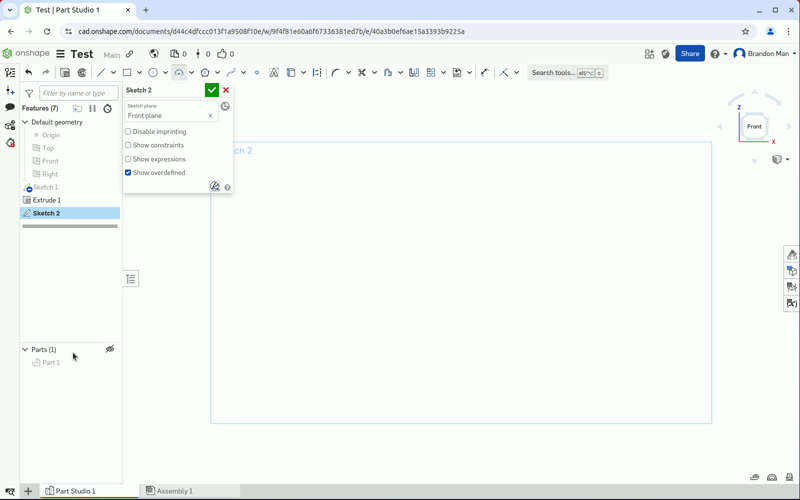
mouse_move(350, 326)
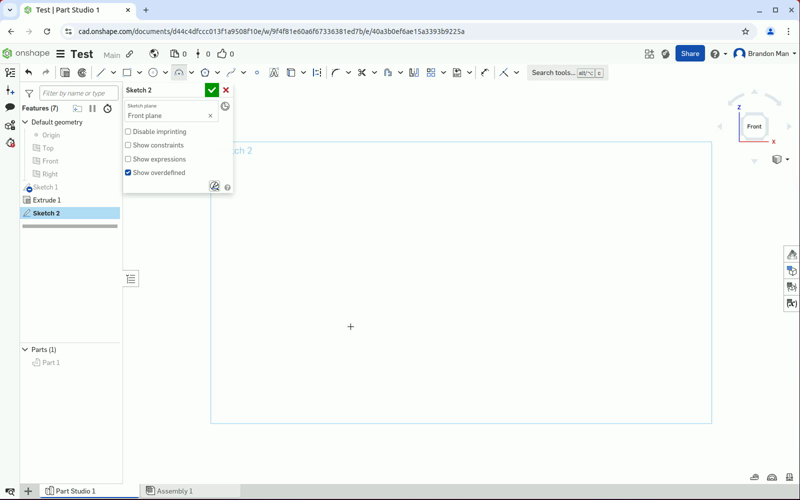
click(350, 326)
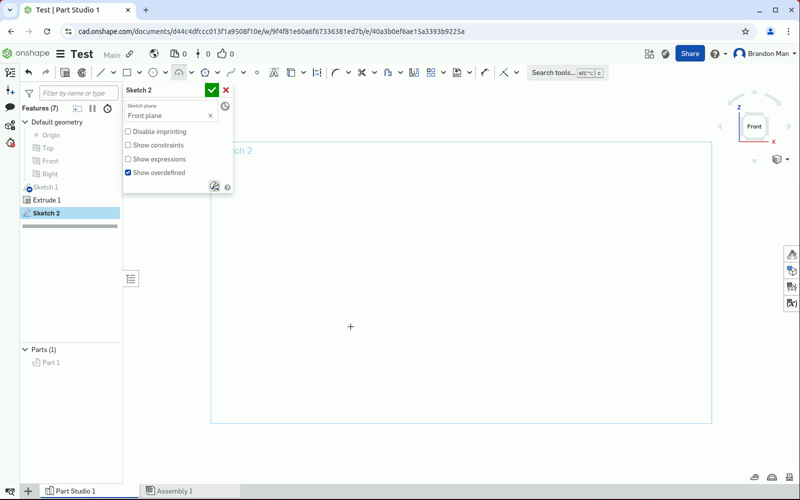
key_up(shift)
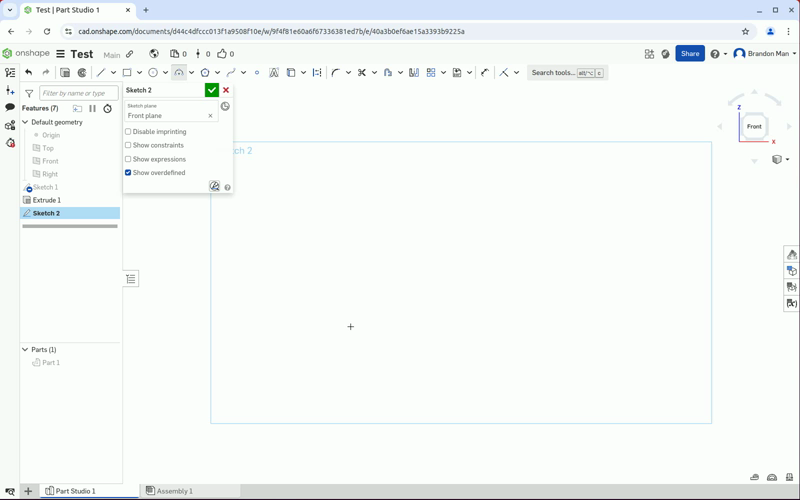
key_down(shift)
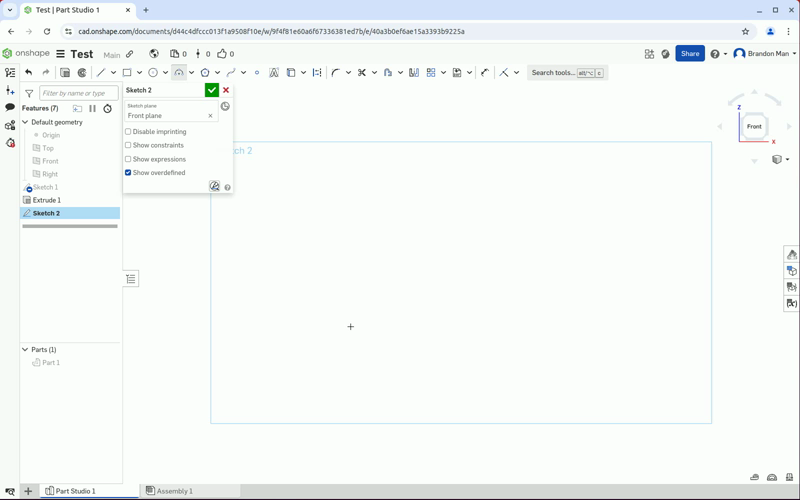
mouse_move(392, 330)
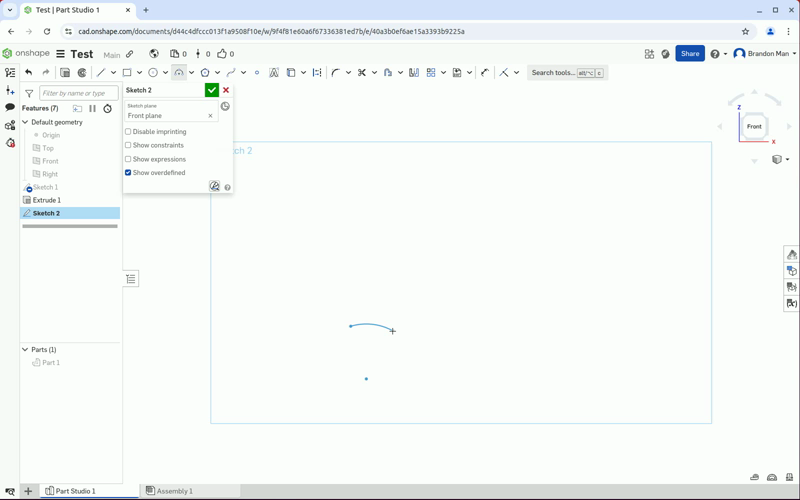
click(392, 330)
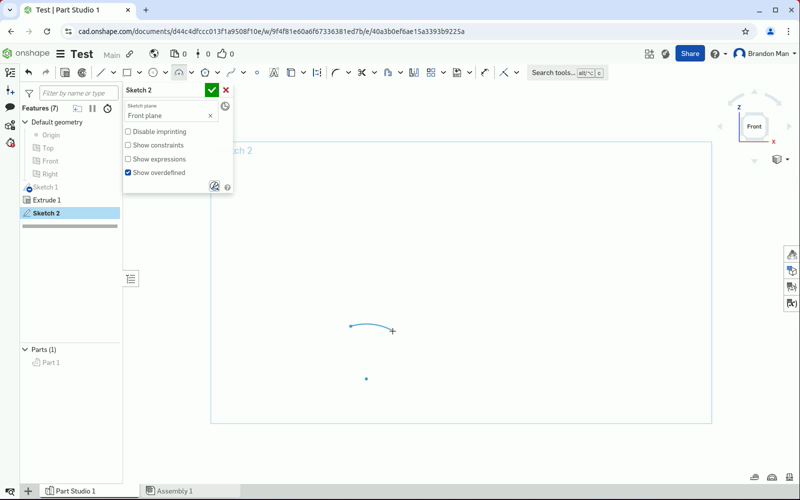
mouse_move(373, 313)
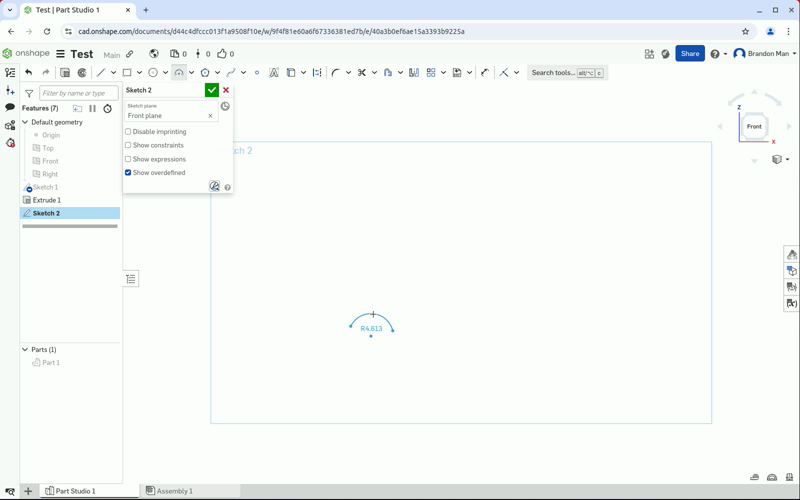
click(373, 313)
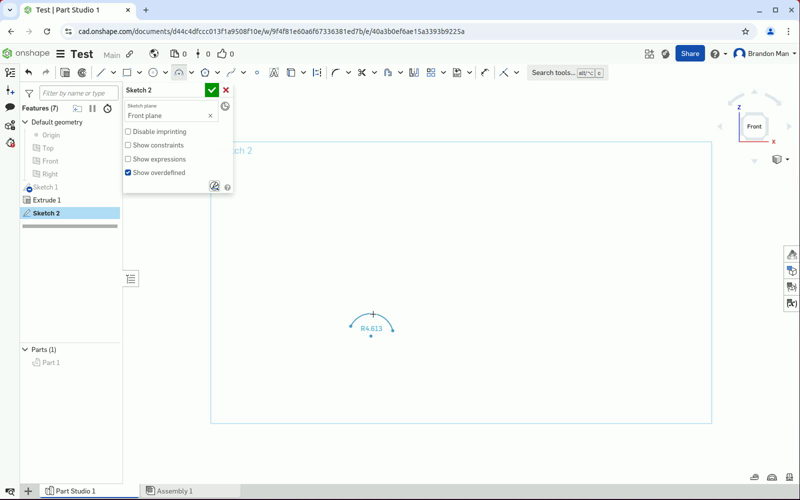
key_up(shift)
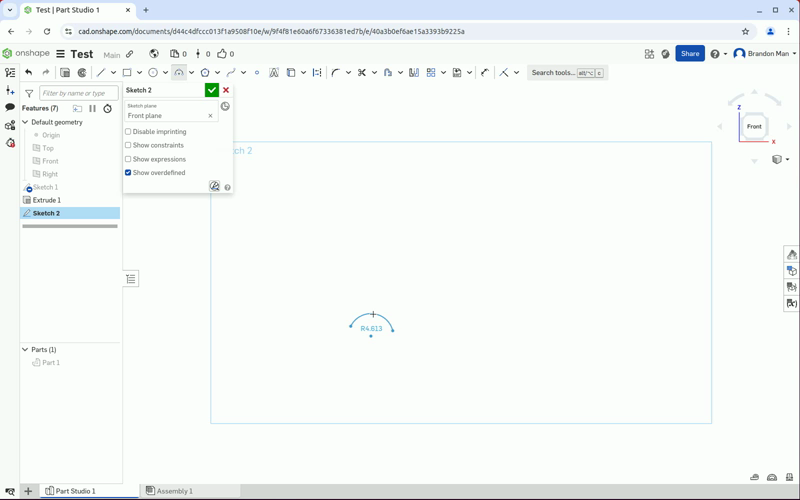
key(esc)
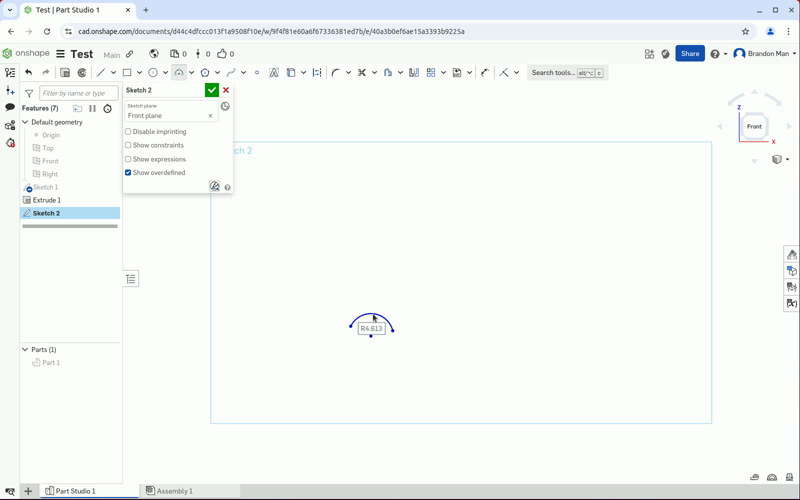
key(l)
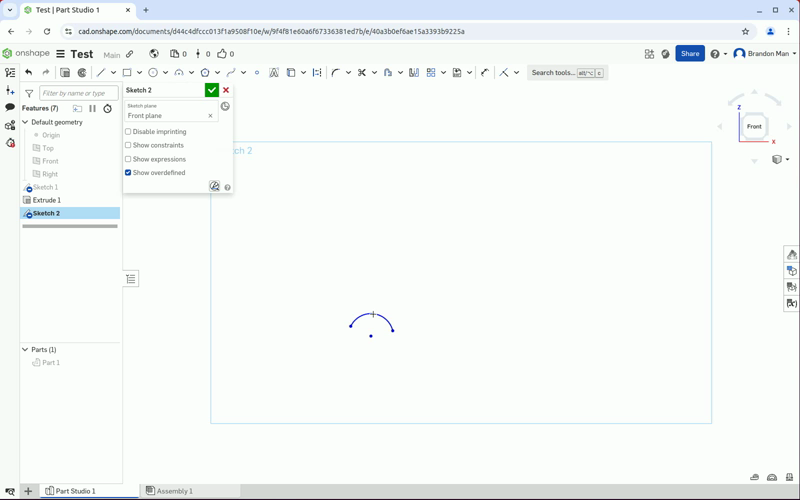
mouse_move(392, 330)
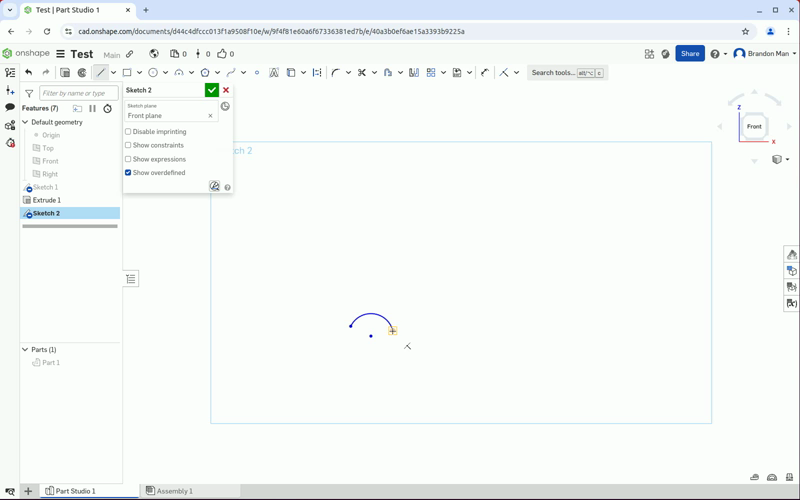
click(392, 330)
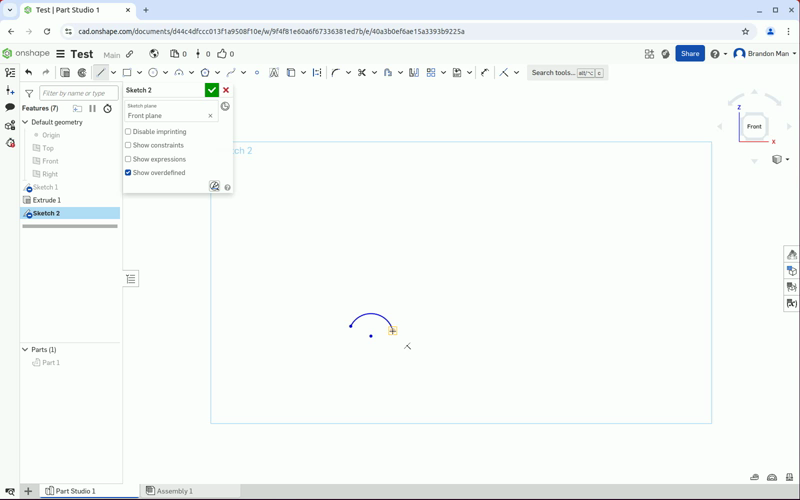
key_down(shift)
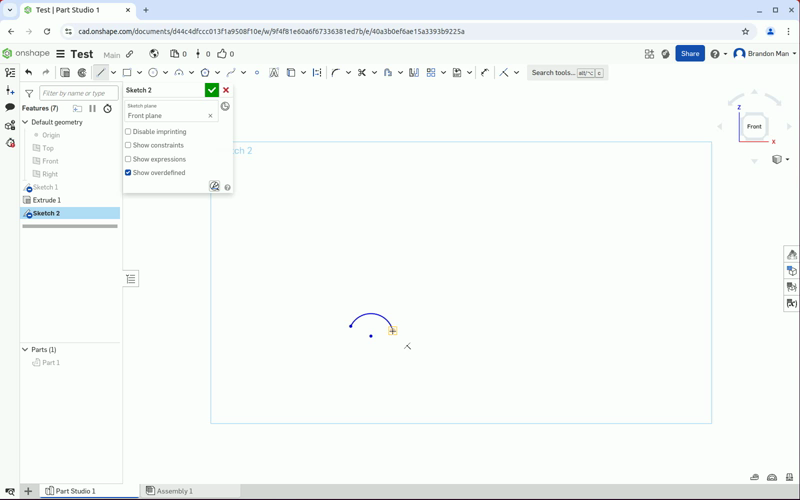
mouse_move(408, 222)
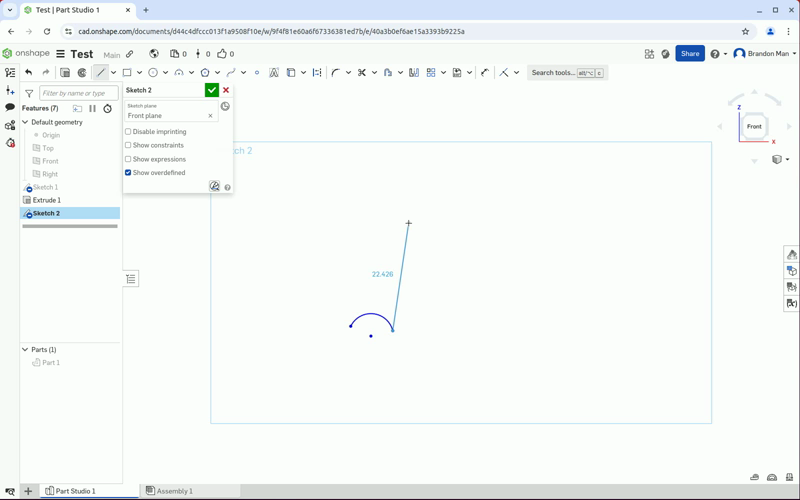
click(408, 222)
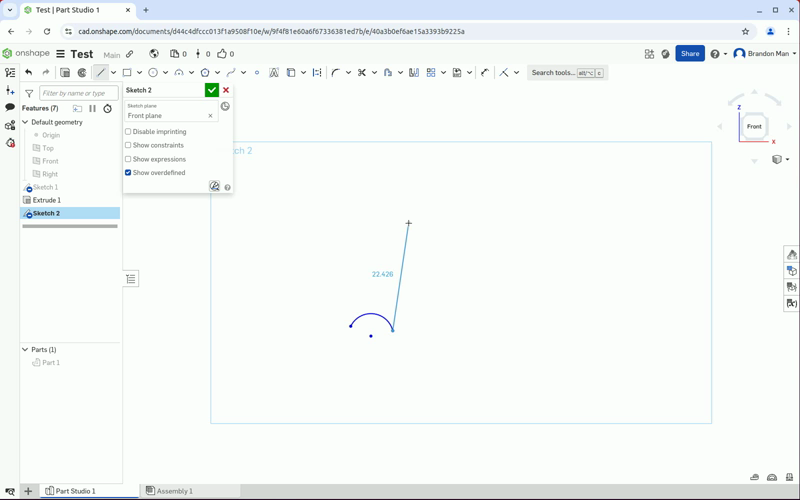
key_up(shift)
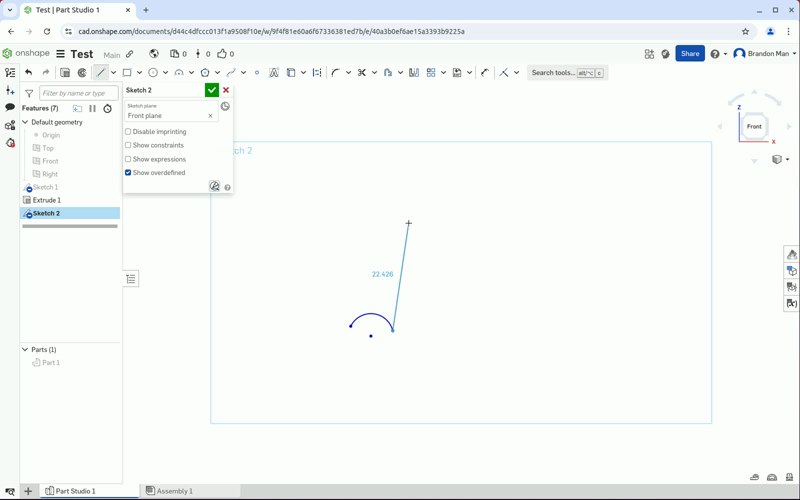
key(esc)
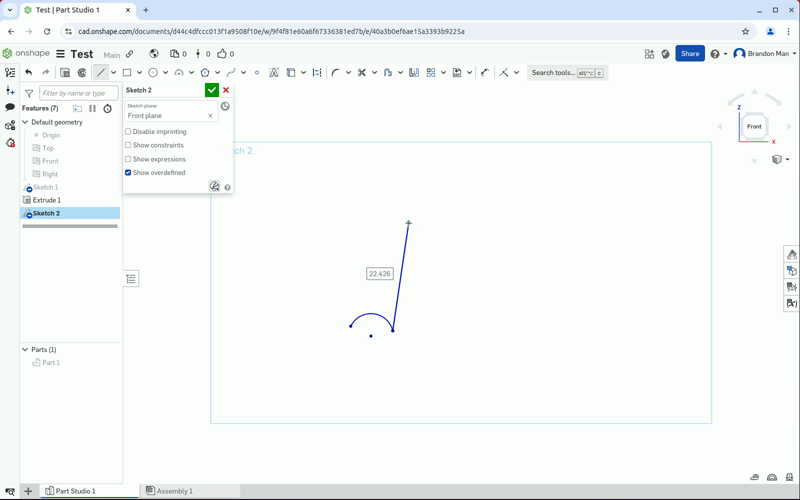
key(a)
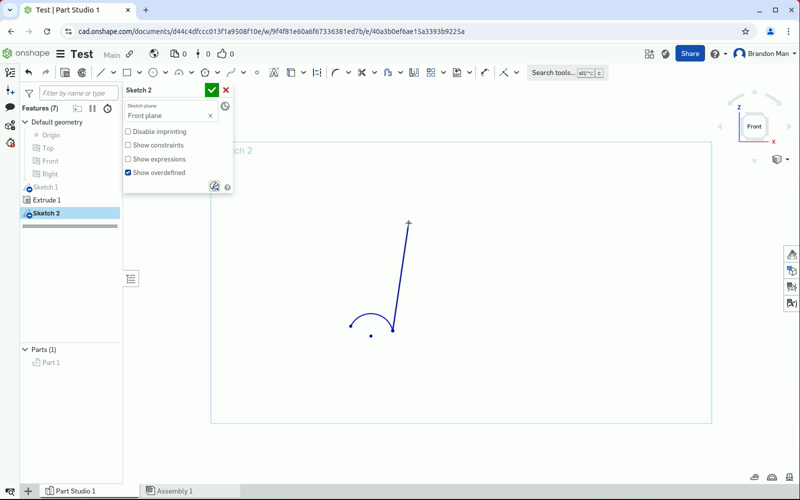
mouse_move(408, 222)
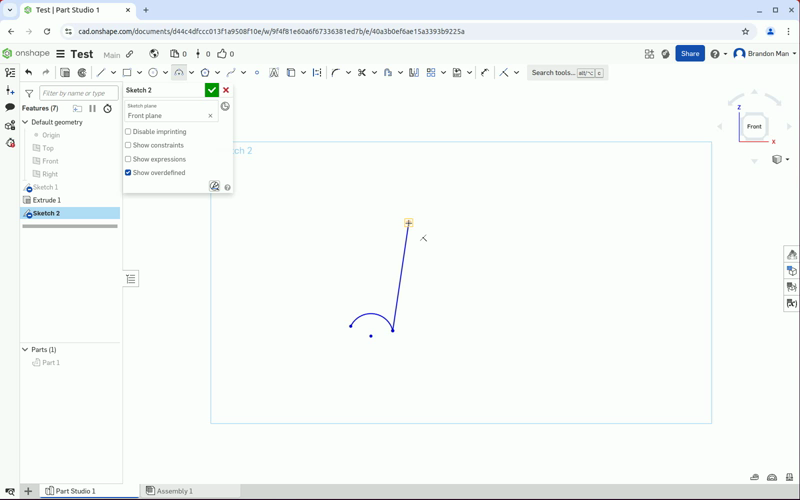
click(408, 222)
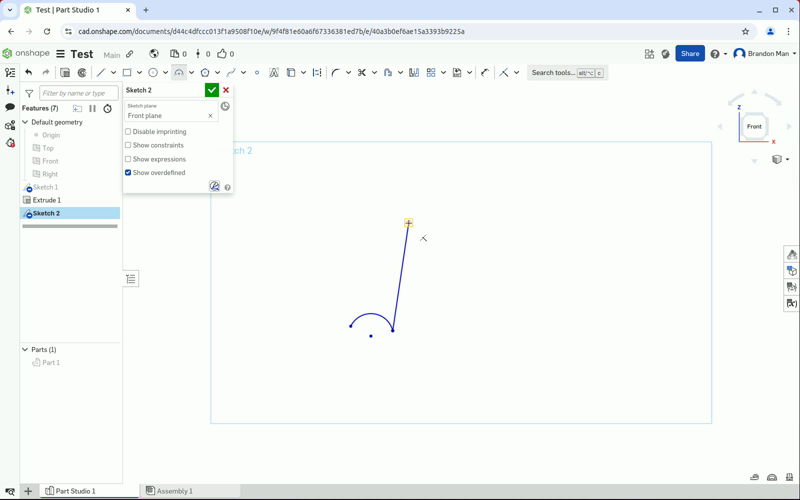
key_down(shift)
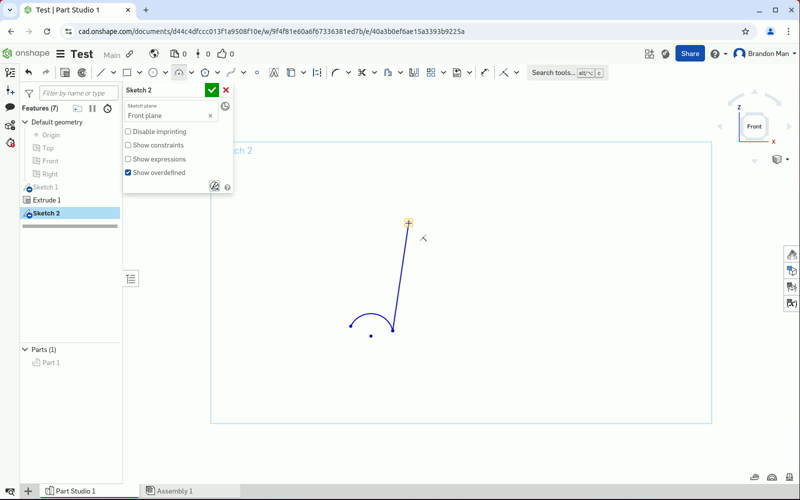
mouse_move(363, 218)
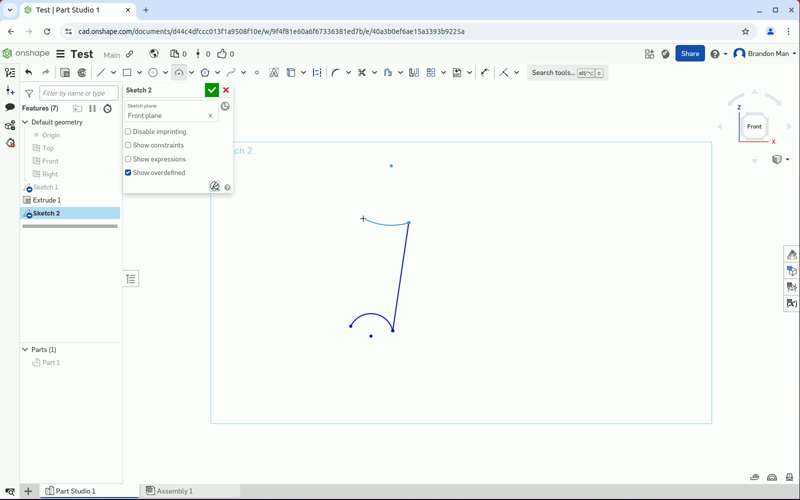
click(363, 218)
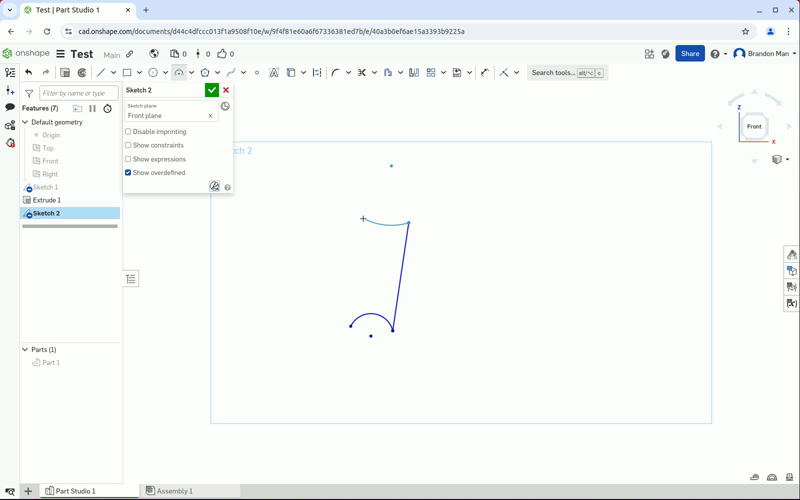
mouse_move(384, 236)
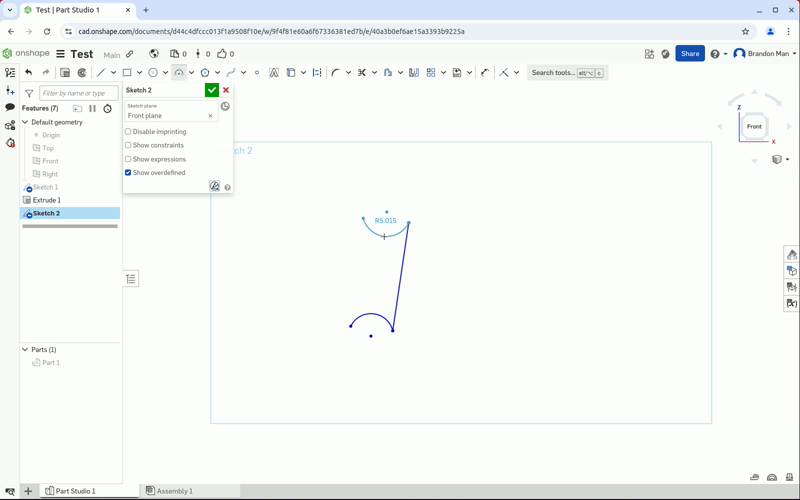
click(384, 236)
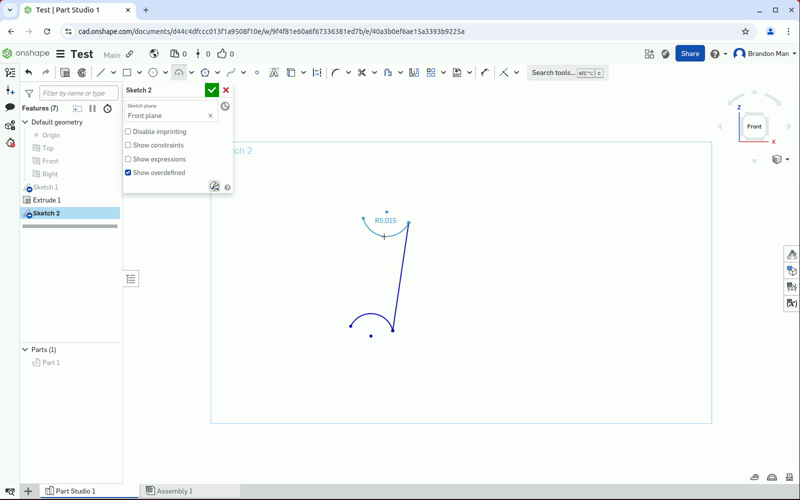
key_up(shift)
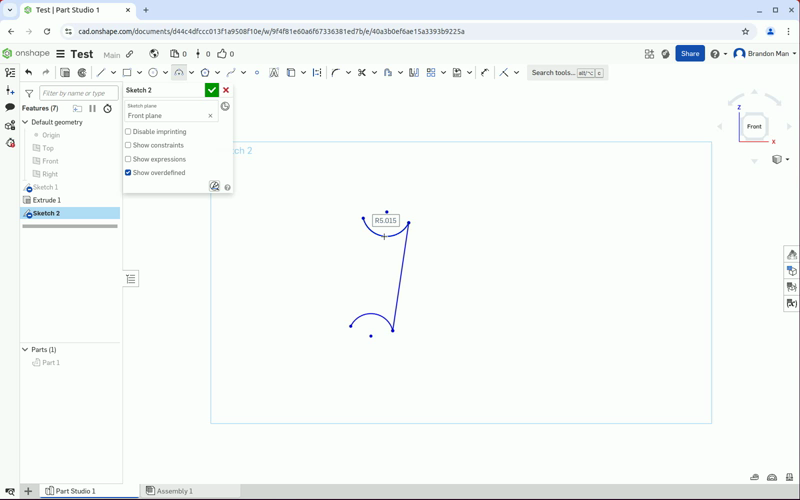
key(esc)
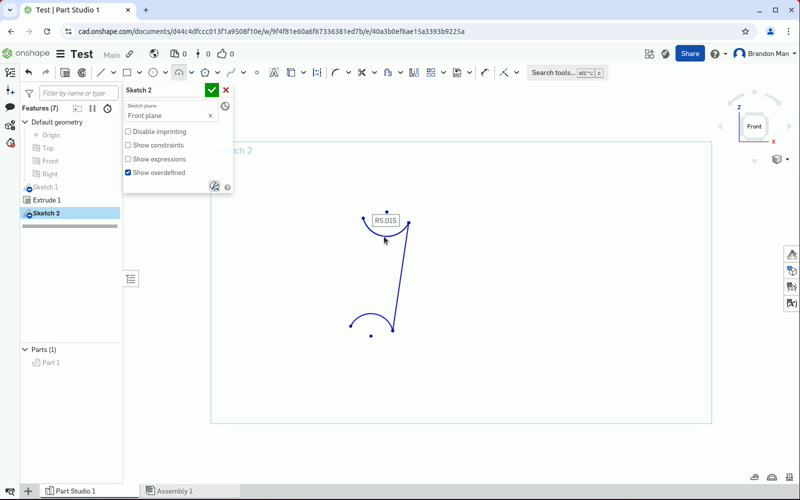
key(l)
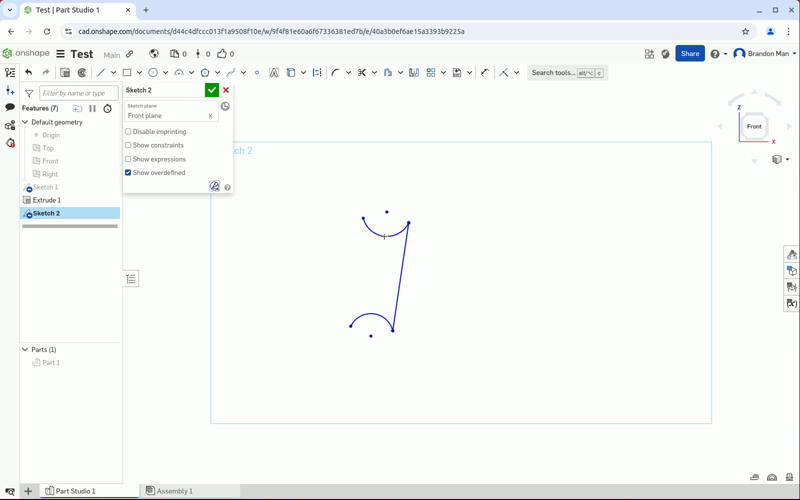
mouse_move(363, 218)
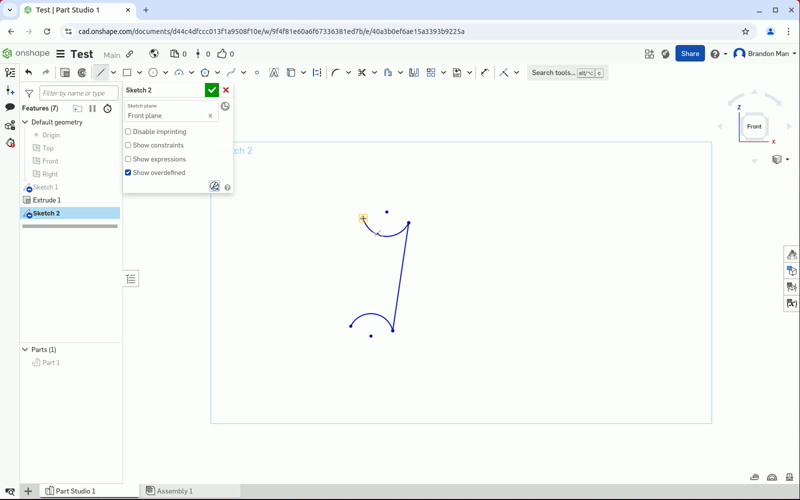
click(363, 218)
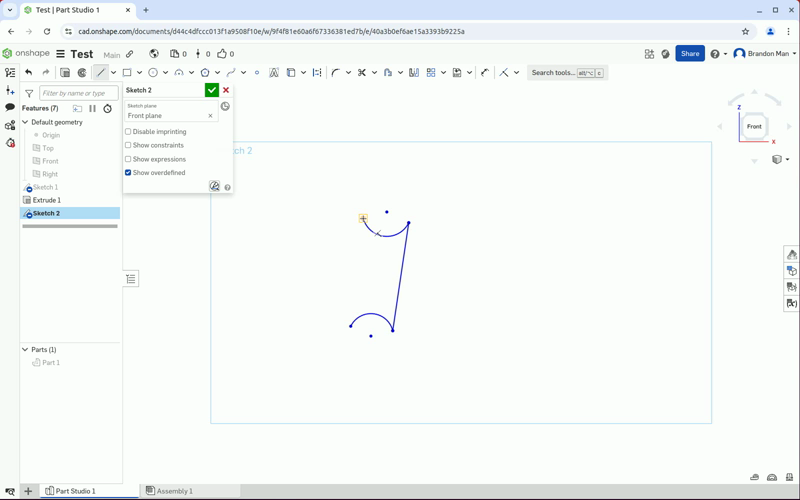
key_down(shift)
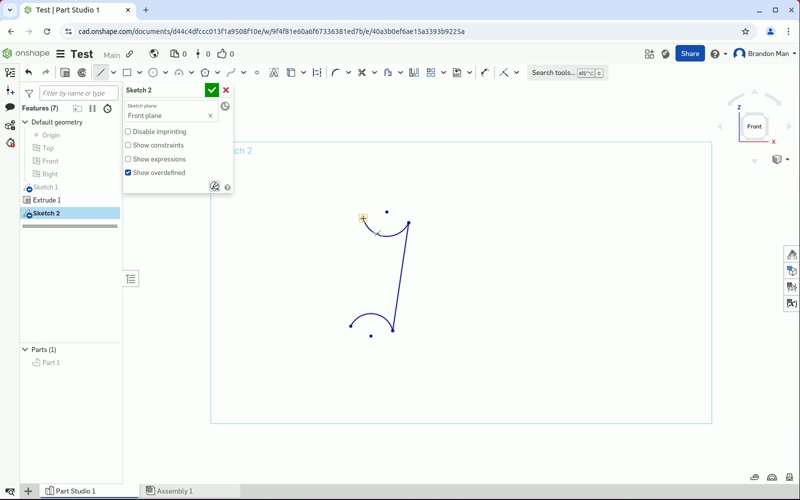
mouse_move(350, 326)
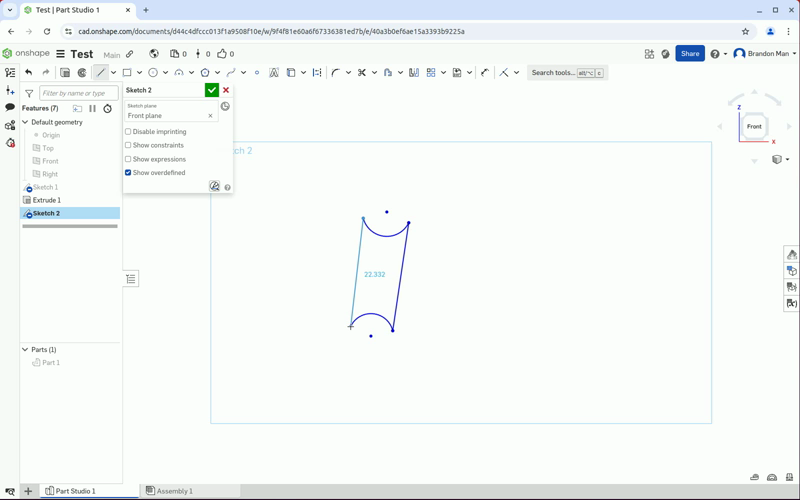
key_up(shift)
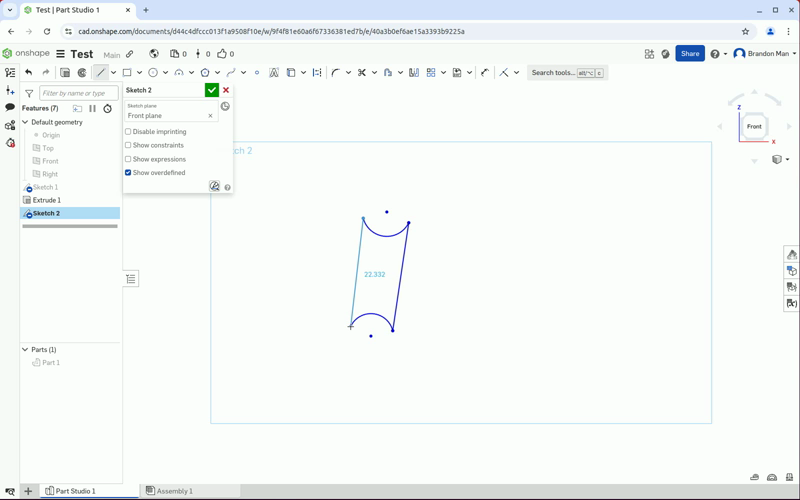
click(350, 326)
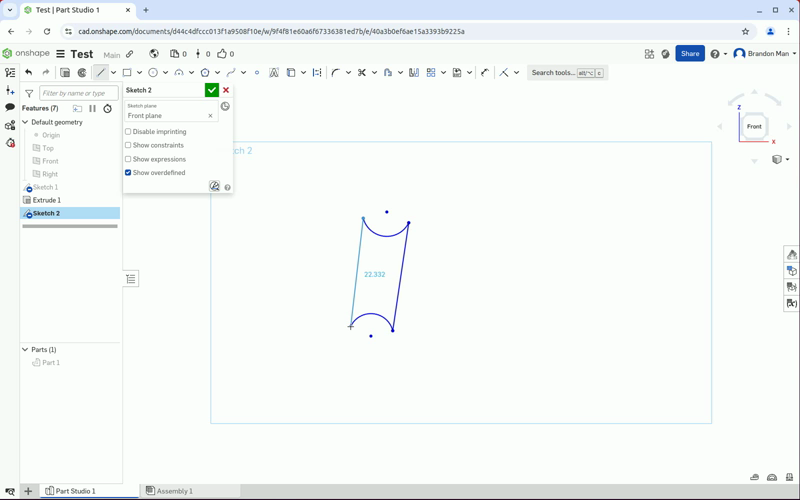
key(esc)
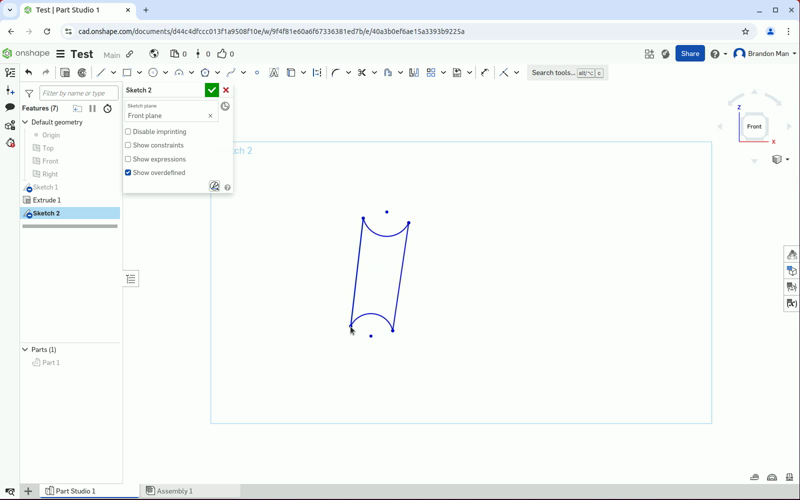
mouse_move(390, 261)
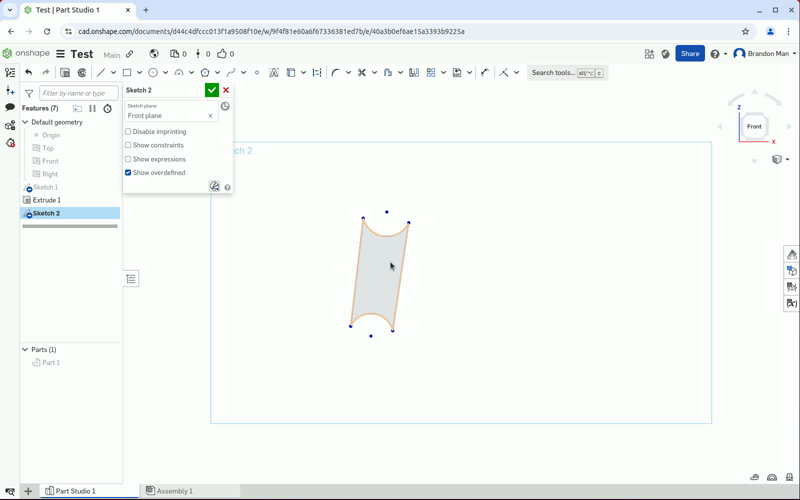
click(390, 261)
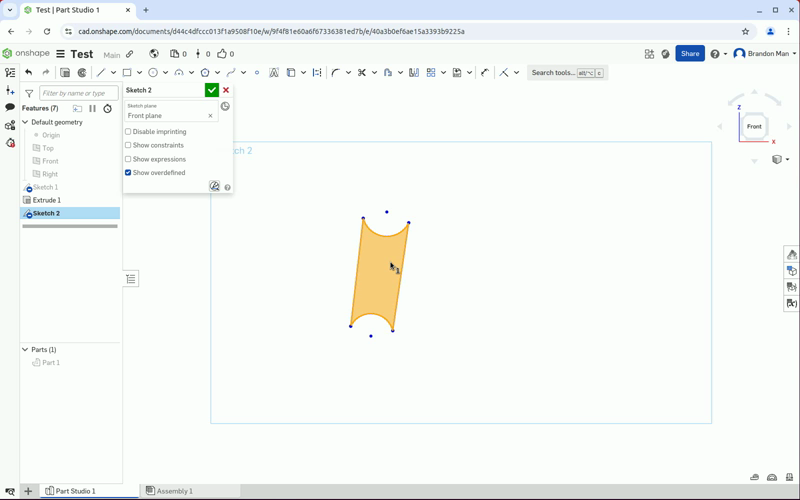
mouse_move(73, 352)
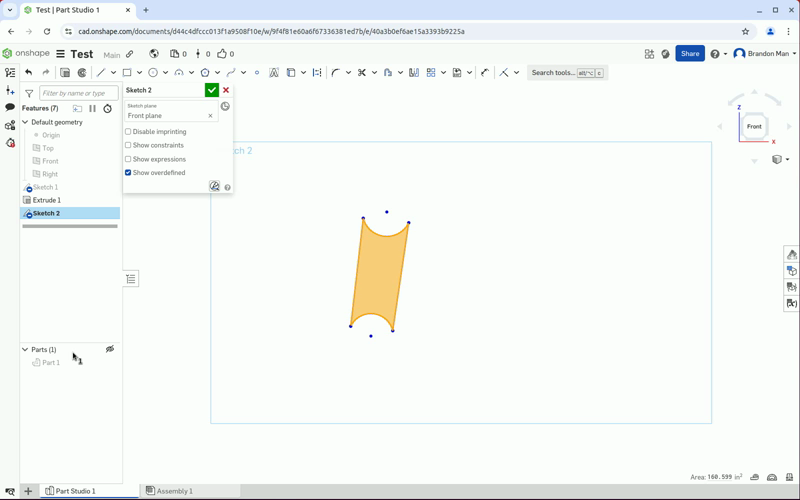
key(shift+y)
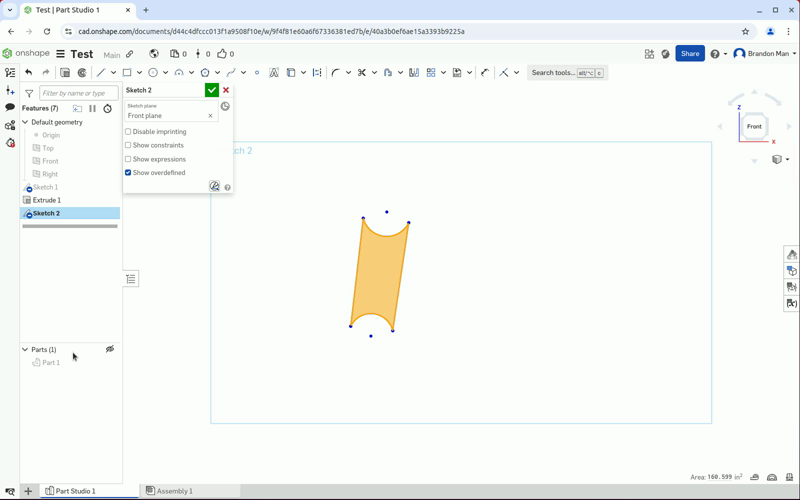
key(shift+e)
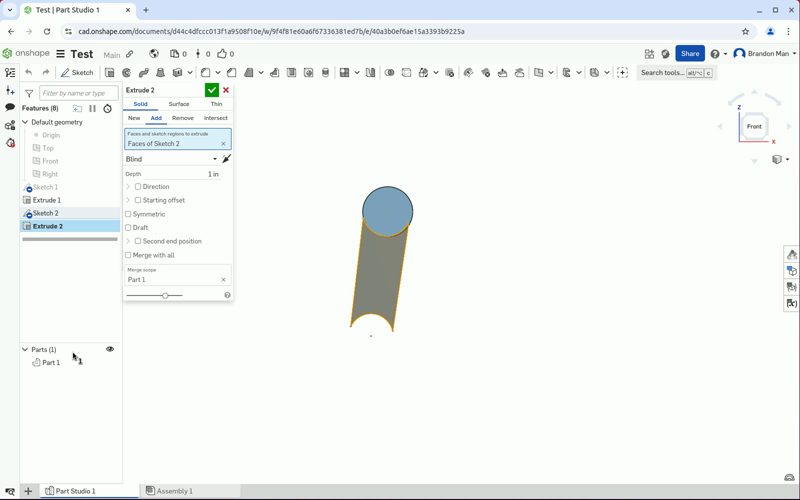
mouse_move(143, 106)
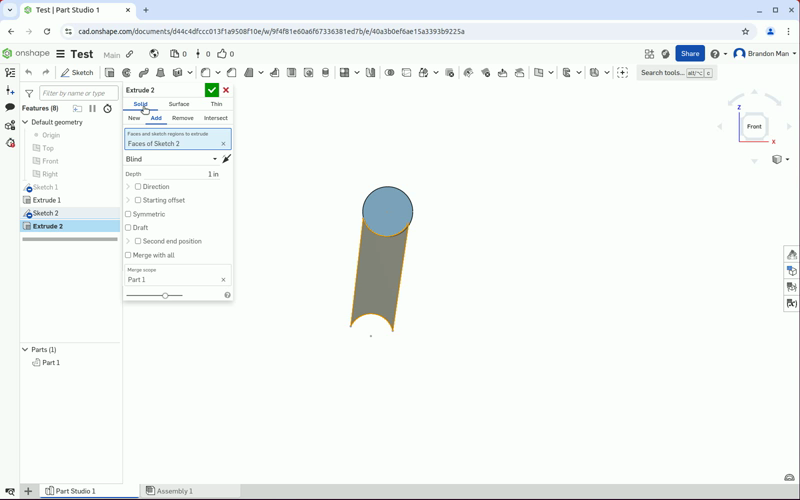
click(143, 106)
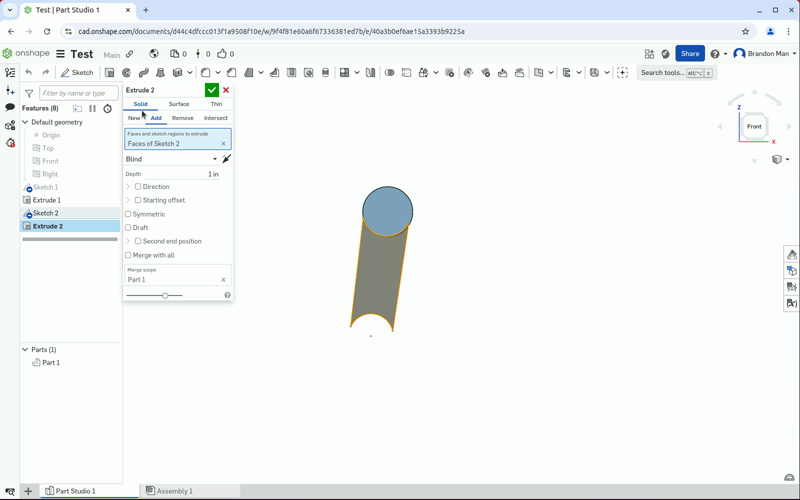
mouse_move(137, 120)
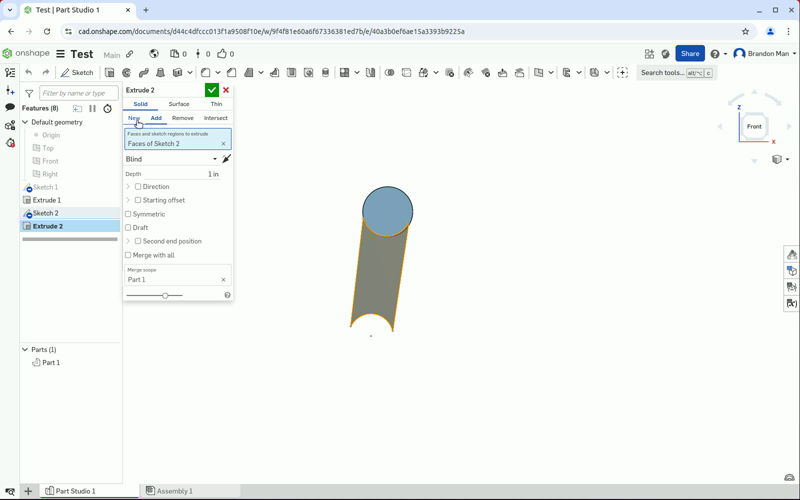
click(137, 120)
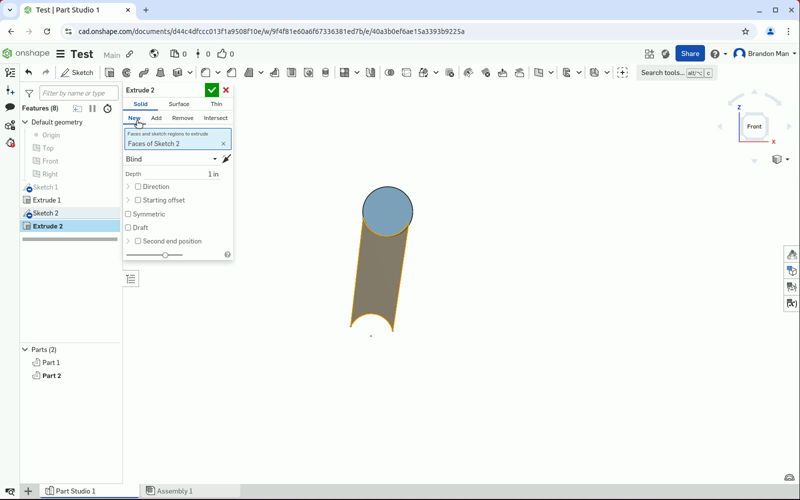
key(tab, 4)
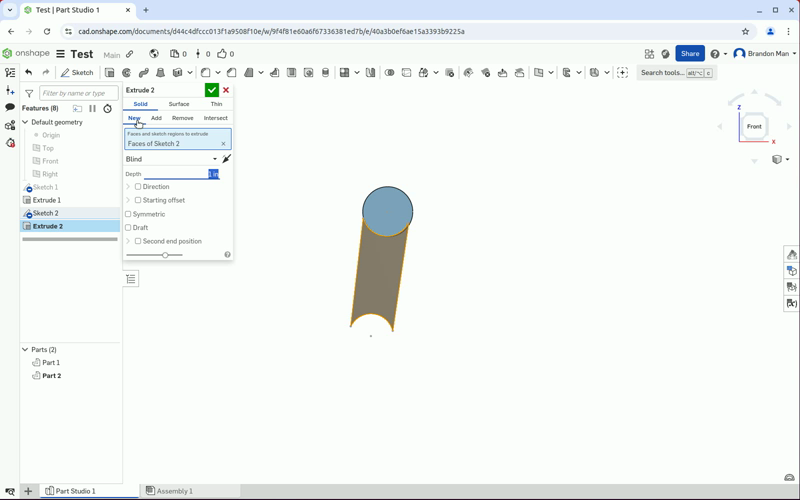
text(8.425)
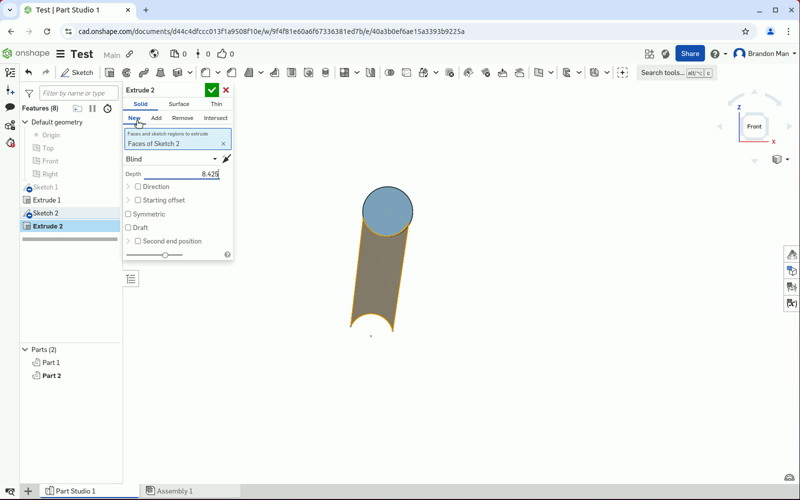
key(enter)
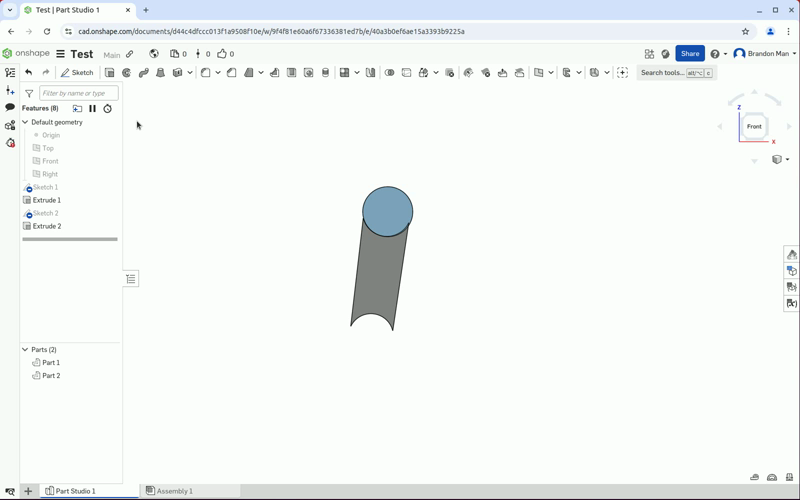
key(shift+h)
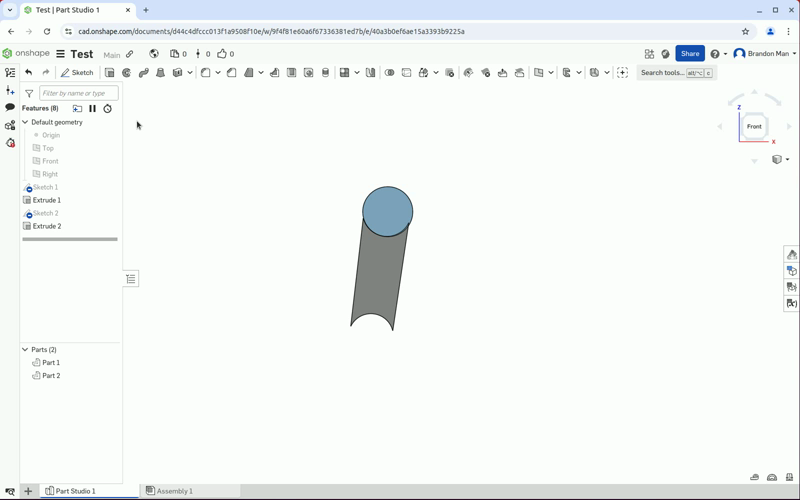
key(shift+h)
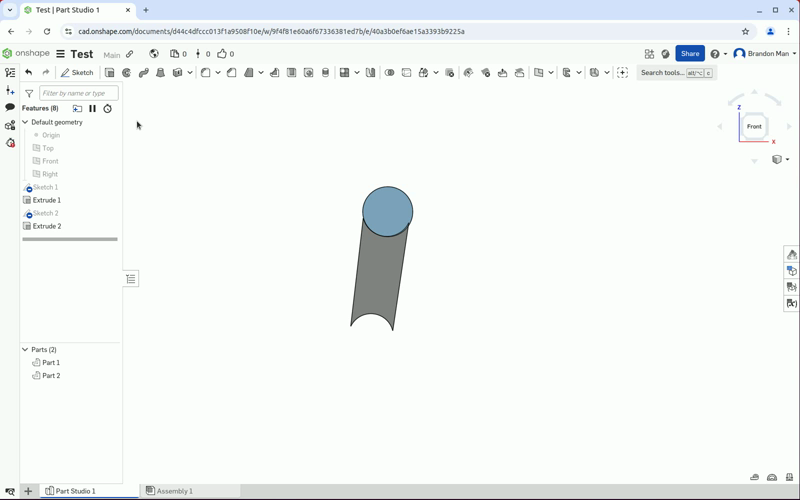
mouse_move(73, 189)
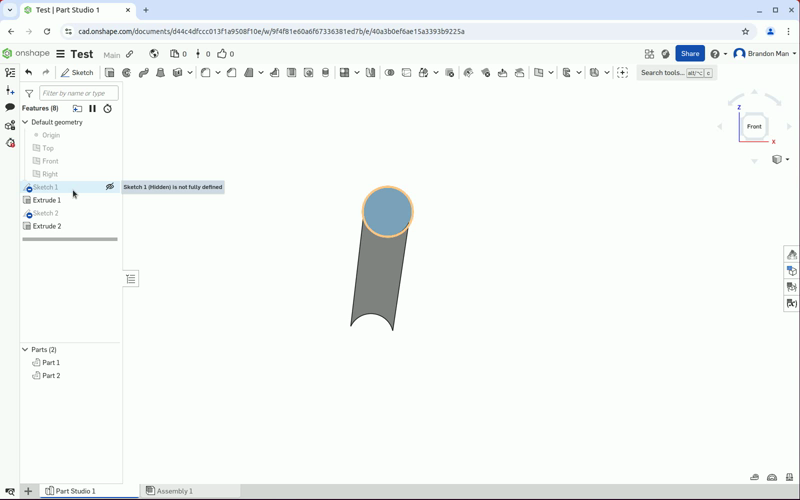
click(73, 189)
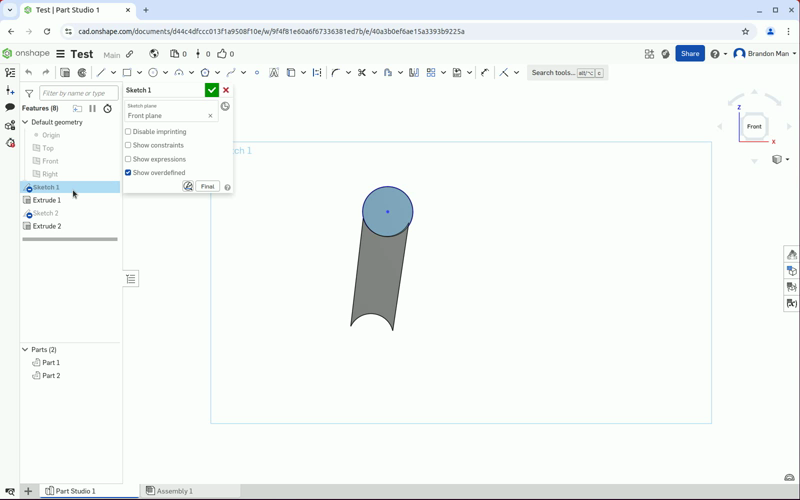
mouse_move(229, 92)
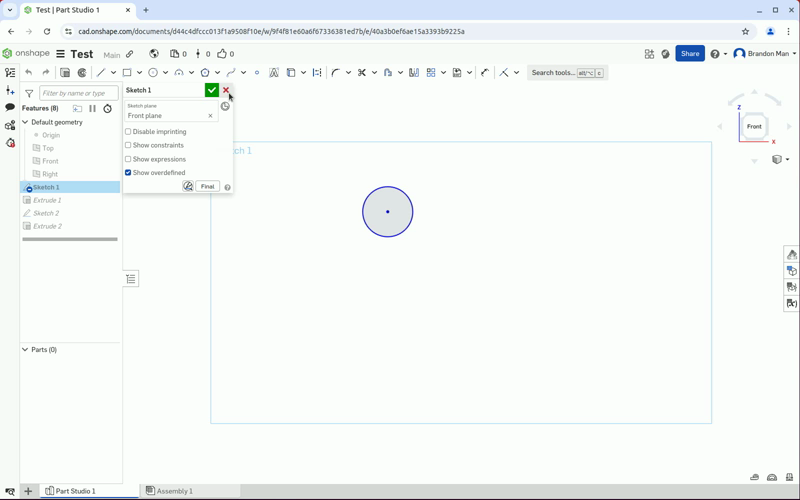
click(229, 92)
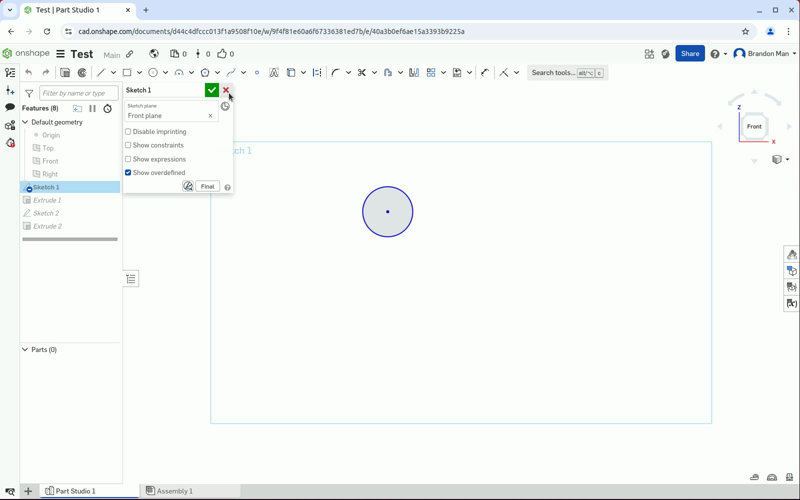
key(shift+s)
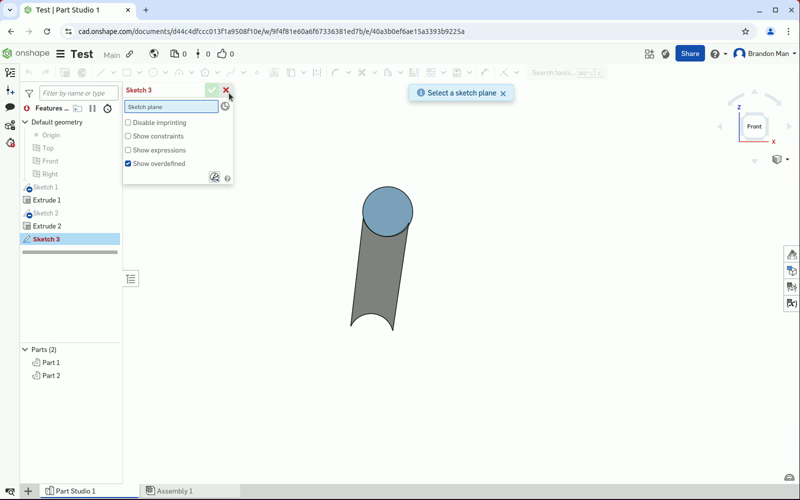
mouse_move(73, 163)
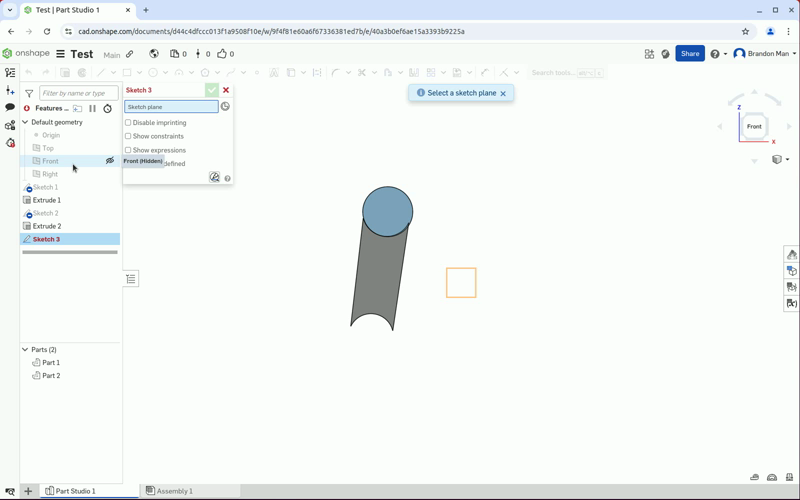
click(73, 163)
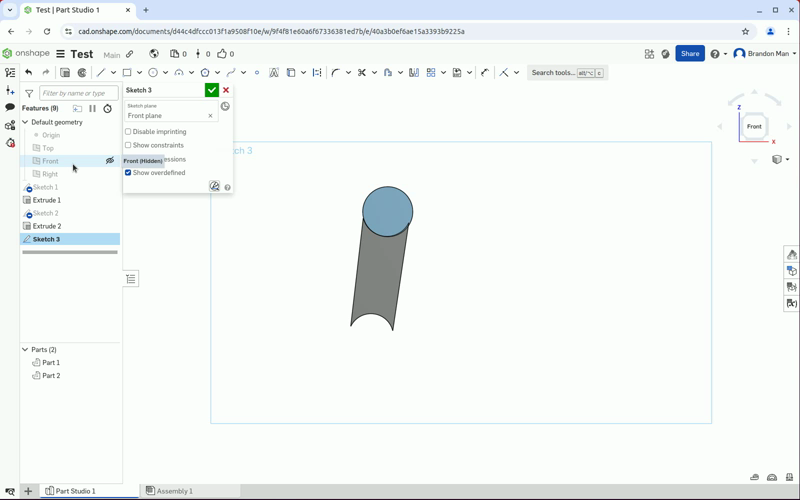
mouse_move(73, 352)
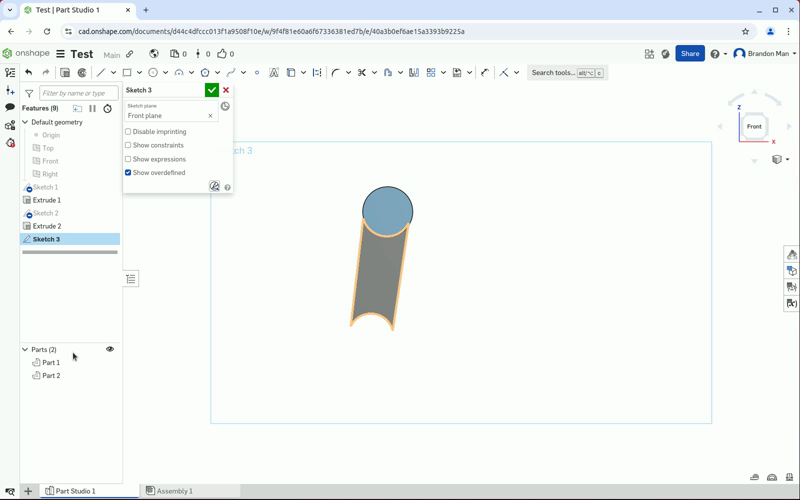
key(y)
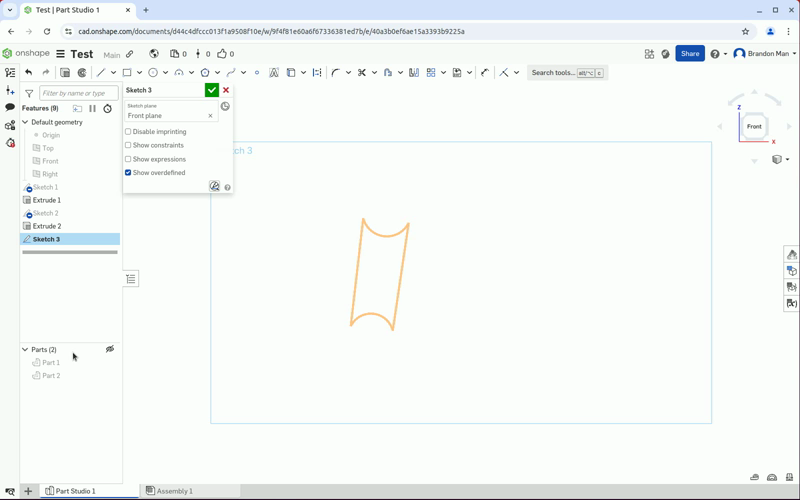
key(c)
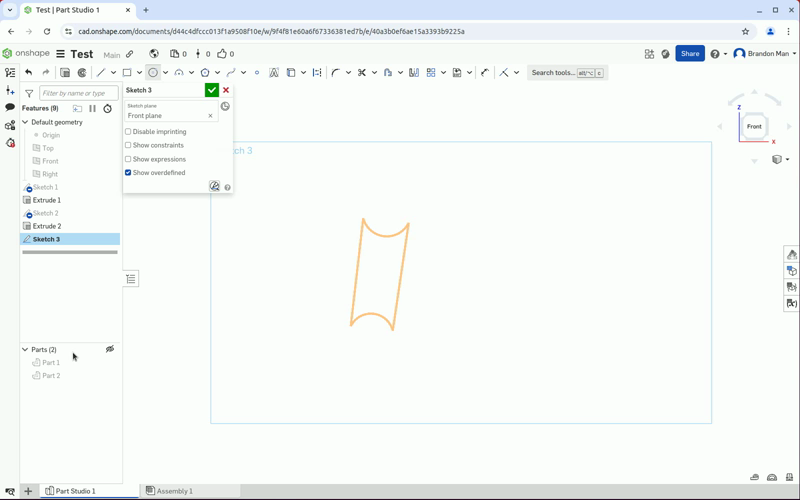
key_down(shift)
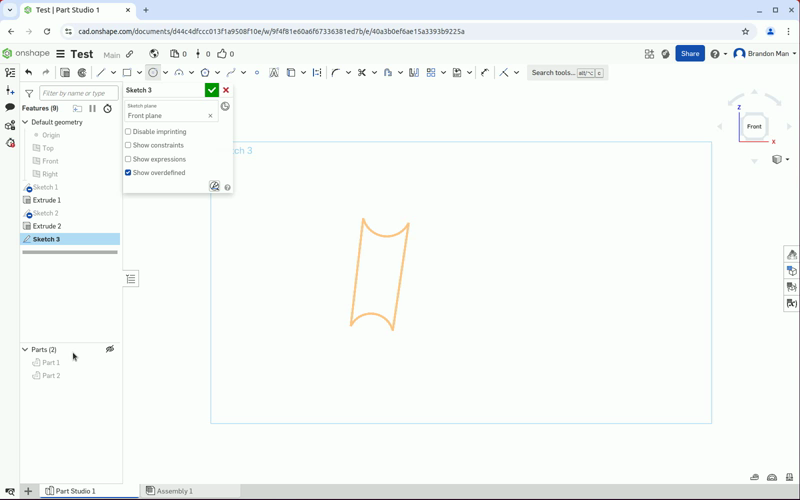
mouse_move(371, 336)
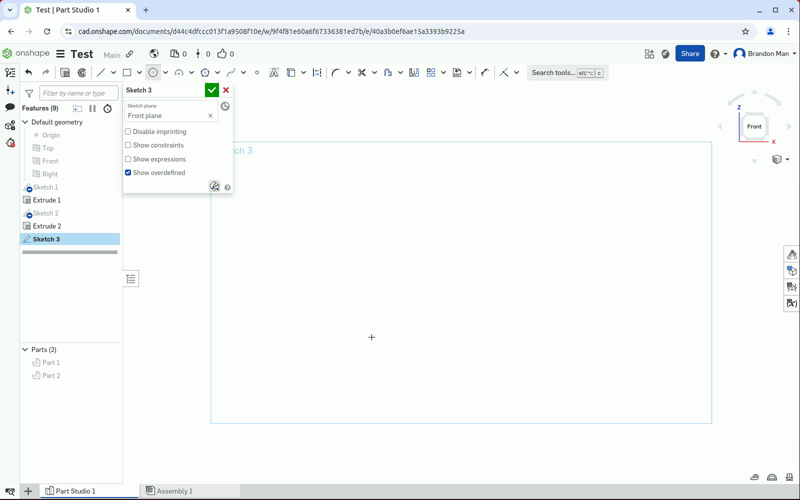
click(371, 336)
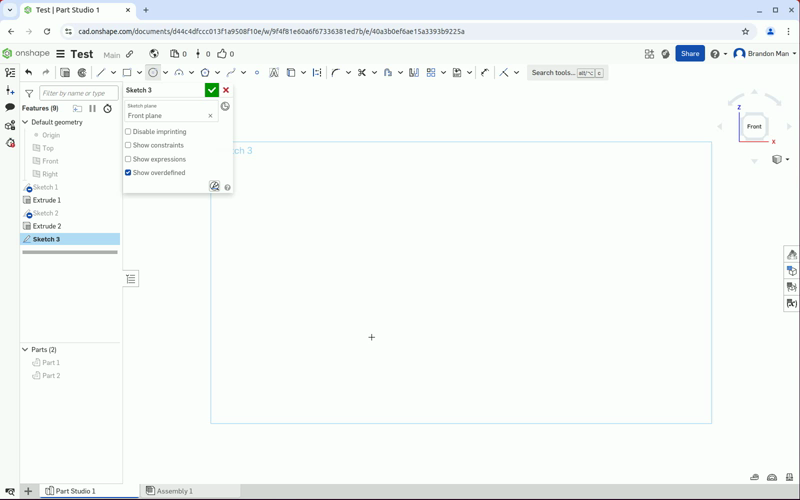
key_up(shift)
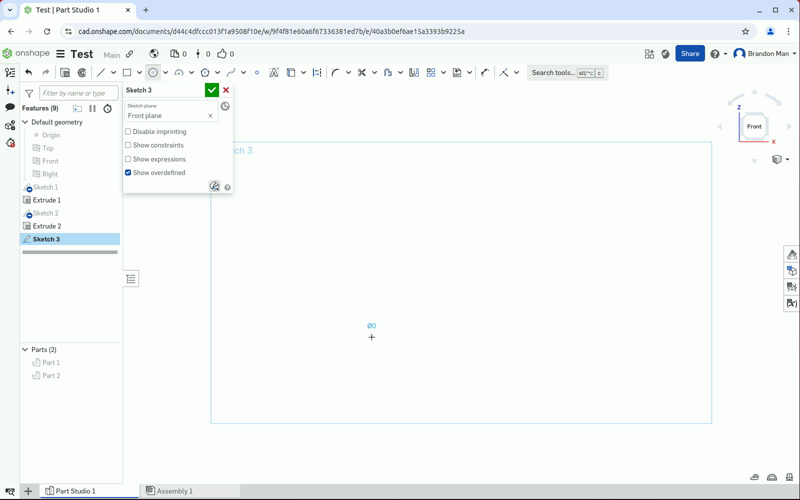
mouse_move(395, 336)
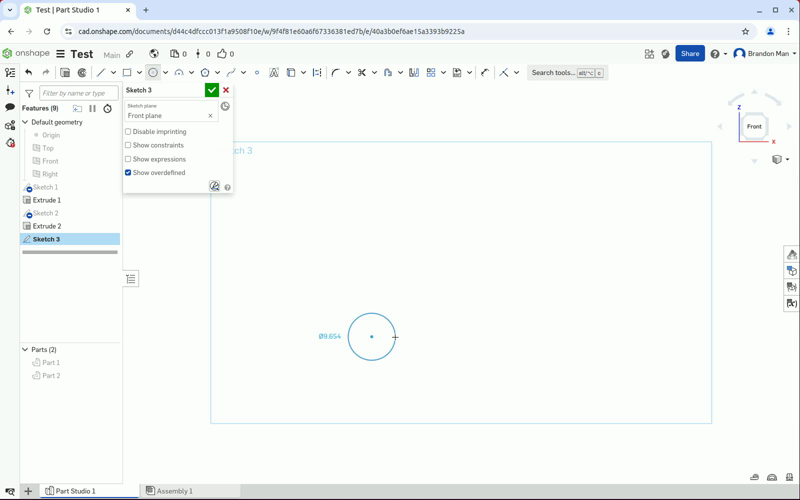
click(395, 336)
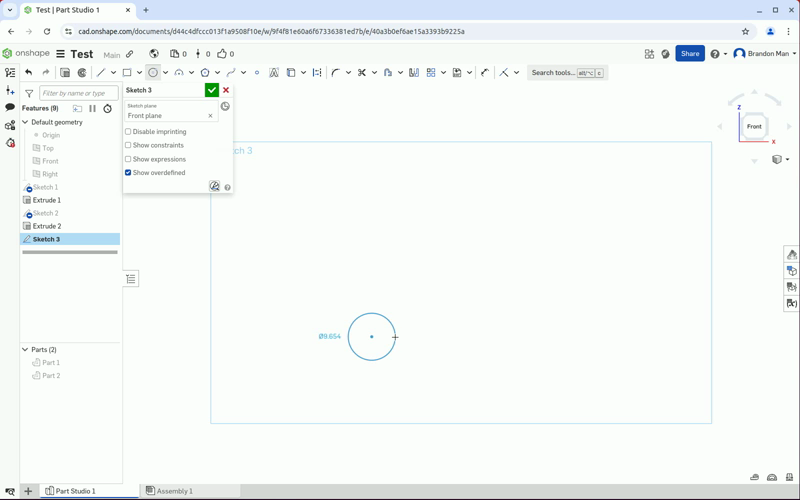
key(esc)
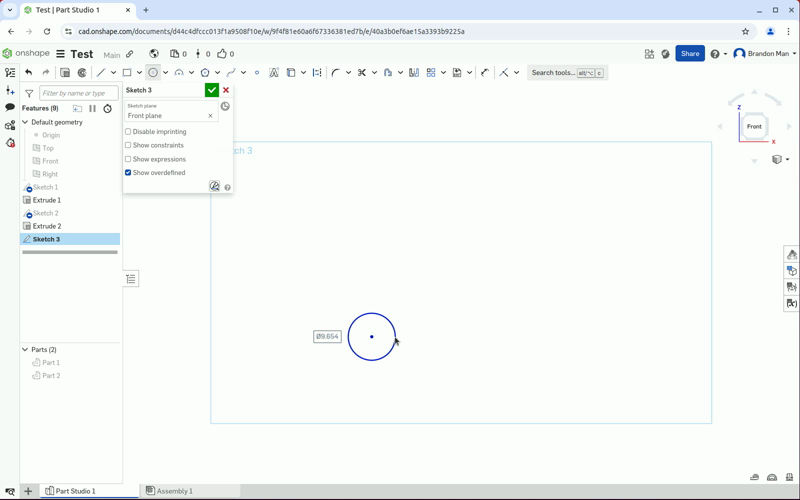
mouse_move(375, 318)
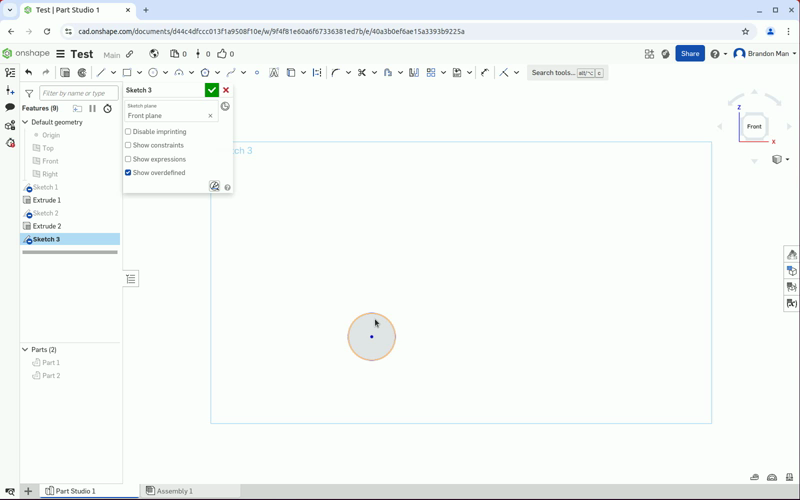
scroll(6)
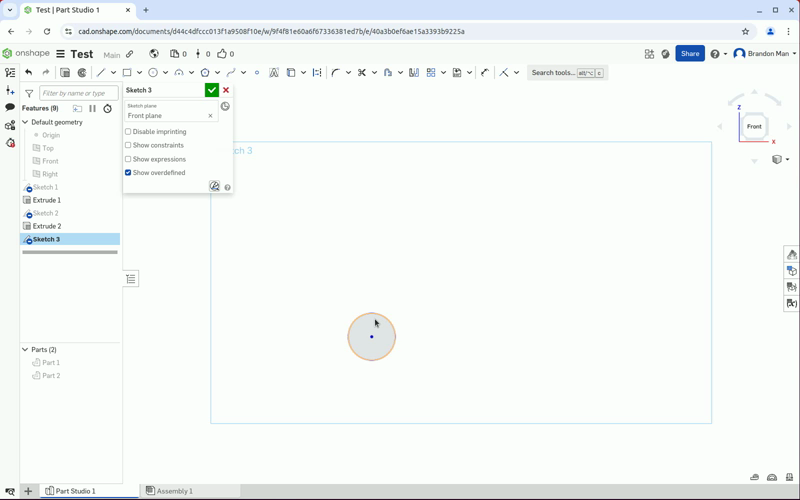
scroll(6)
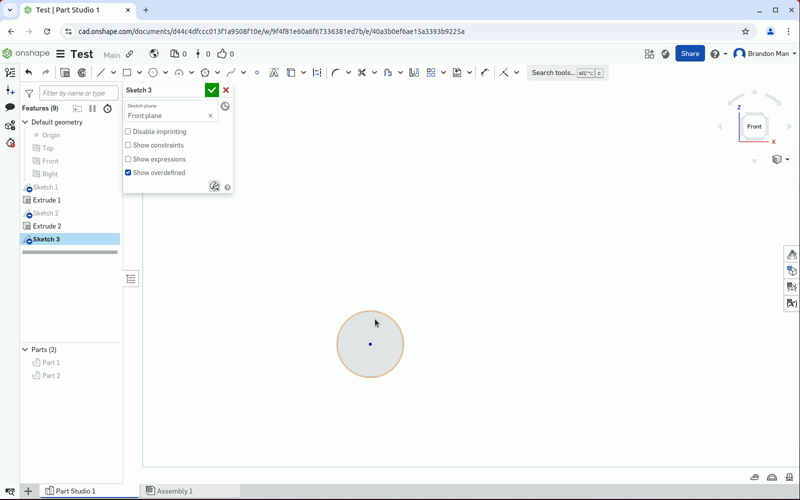
scroll(6)
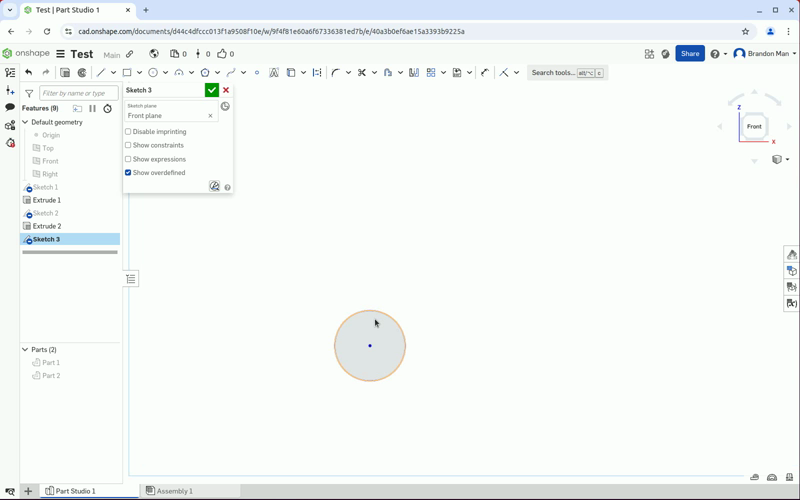
scroll(6)
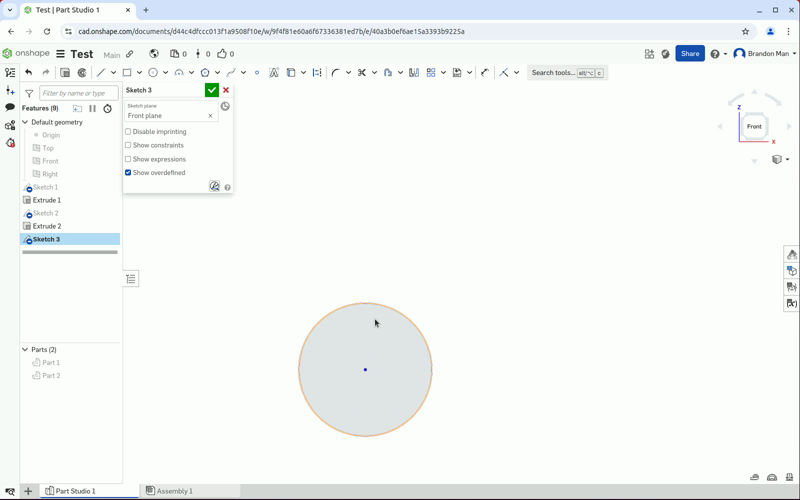
scroll(6)
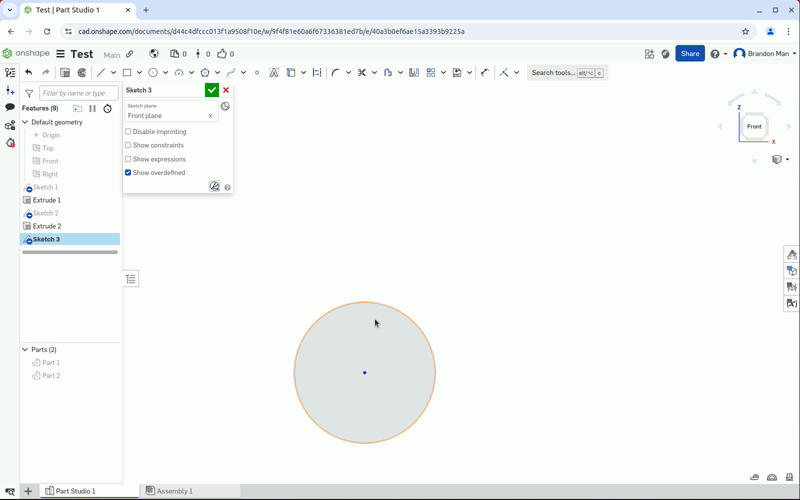
scroll(6)
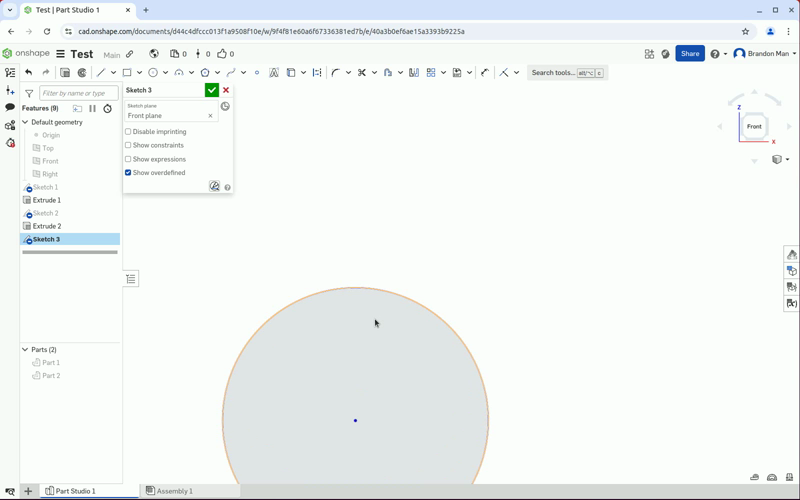
scroll(6)
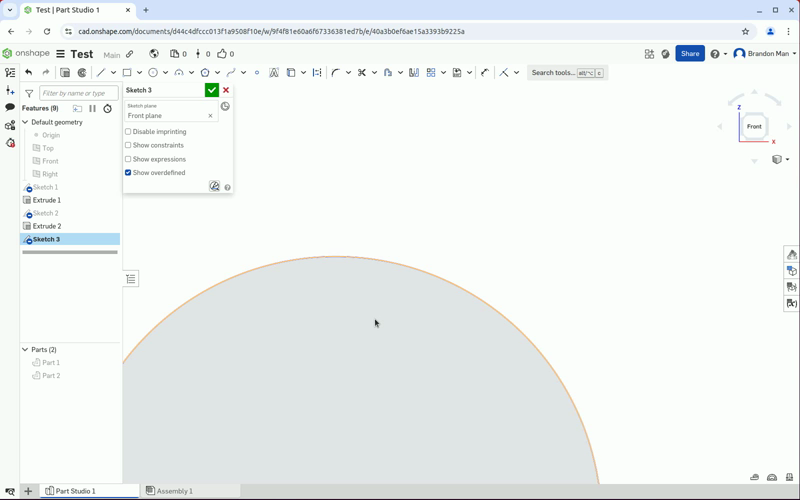
click(375, 318)
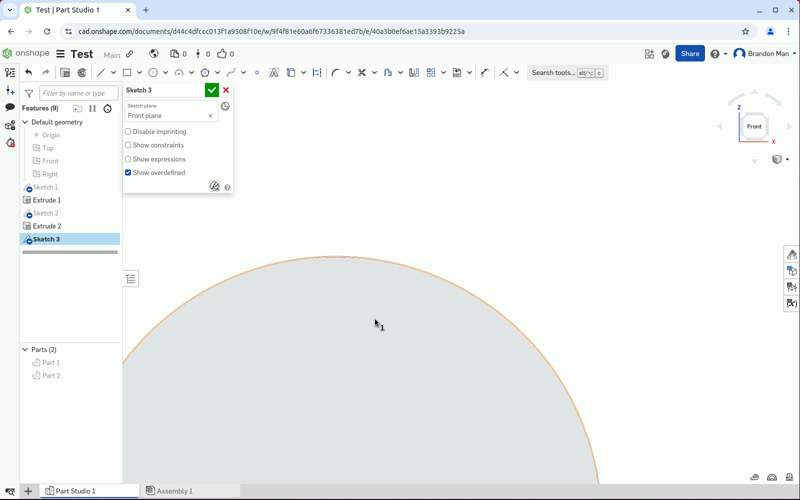
scroll(-6)
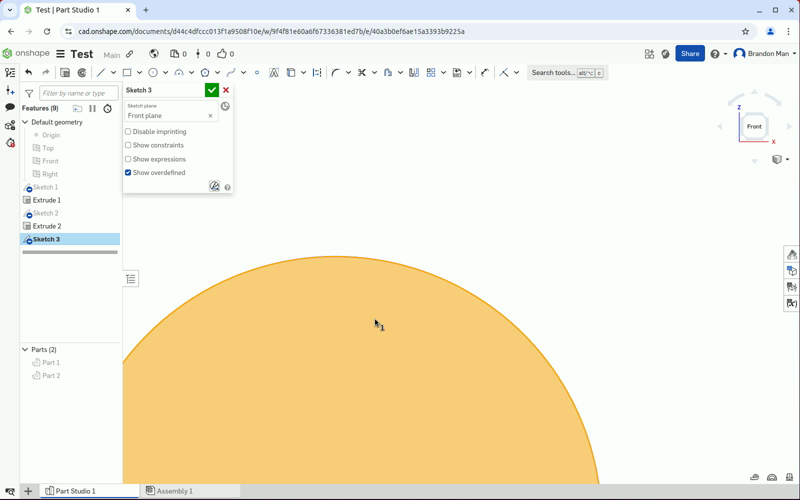
scroll(-6)
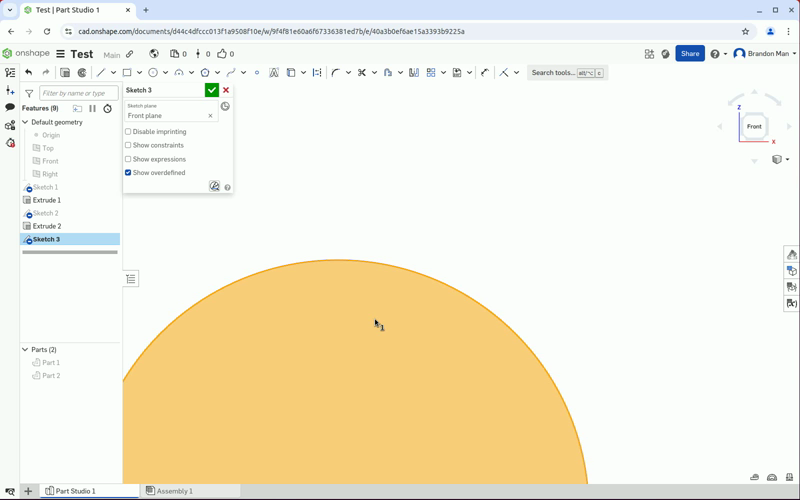
scroll(-6)
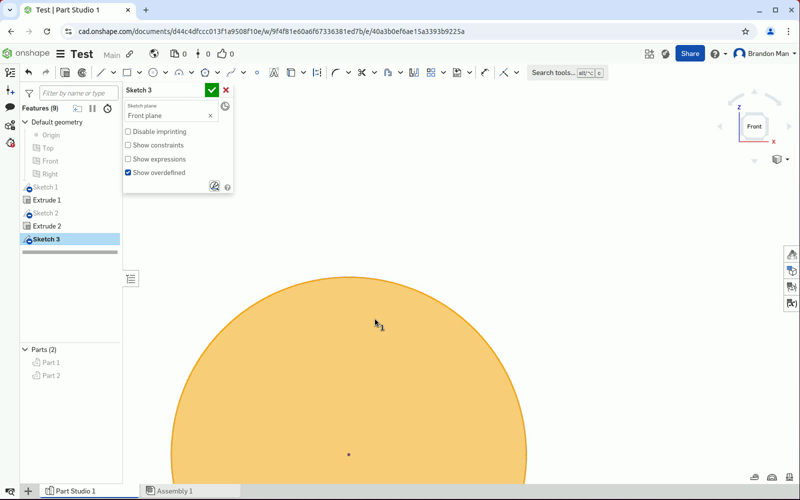
scroll(-6)
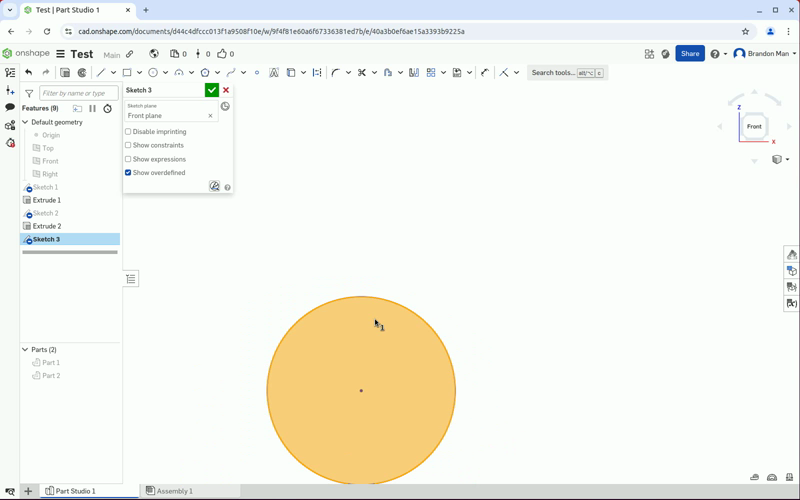
scroll(-6)
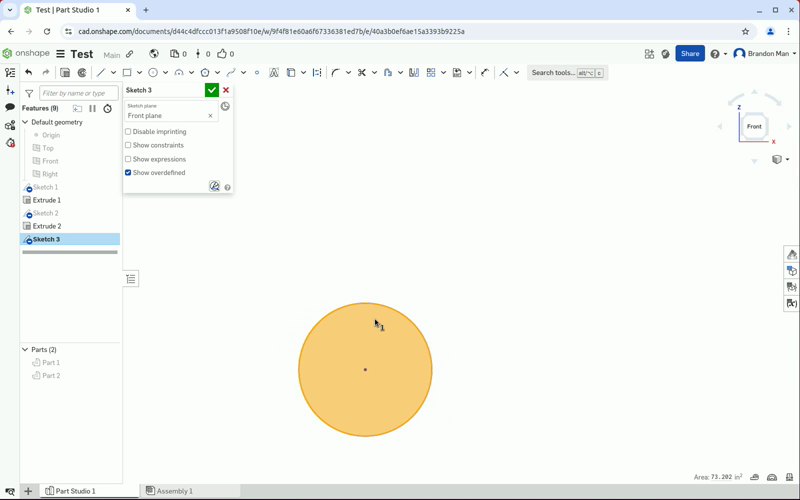
scroll(-6)
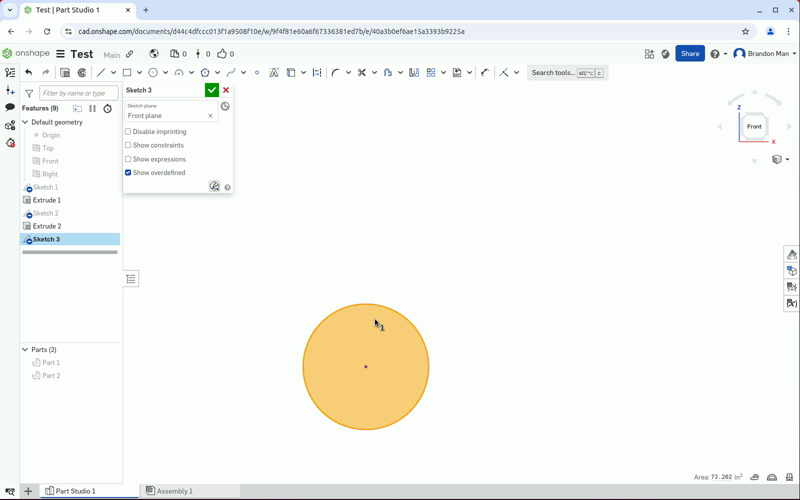
scroll(-6)
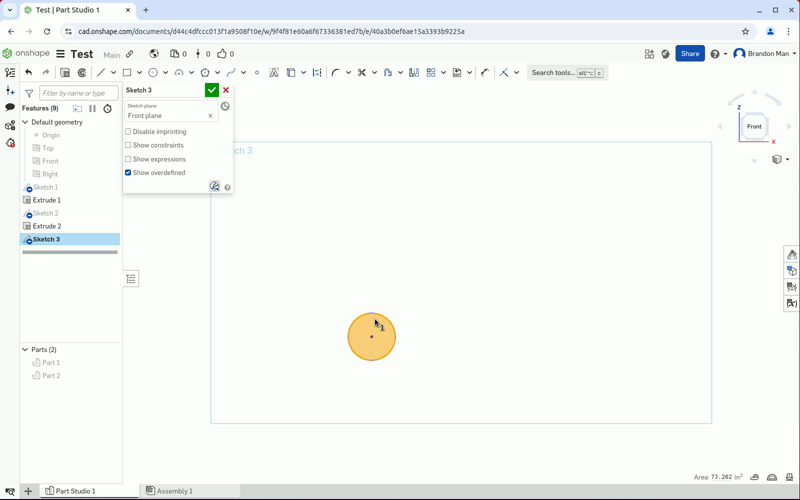
mouse_move(73, 352)
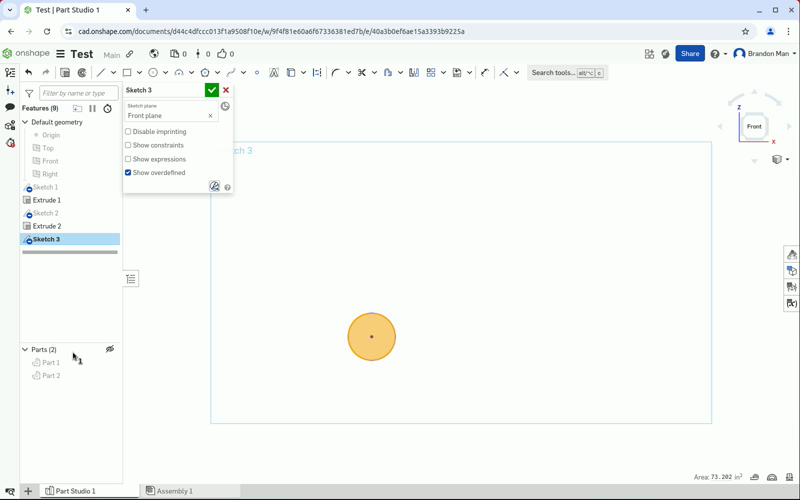
key(shift+y)
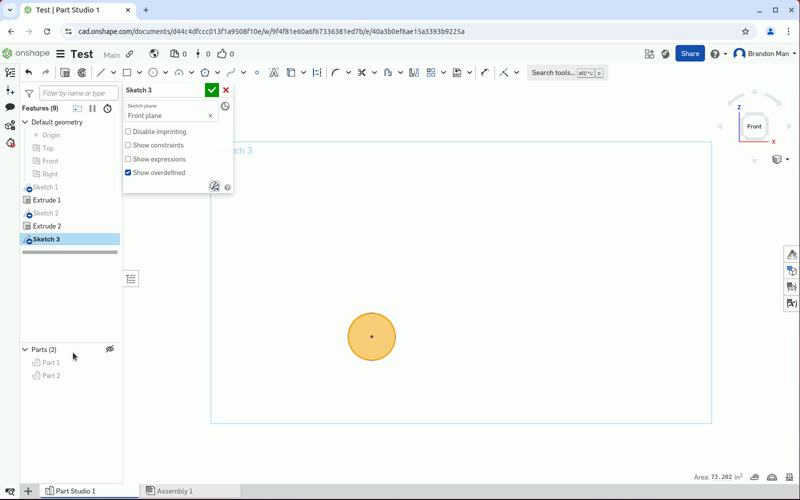
key(shift+e)
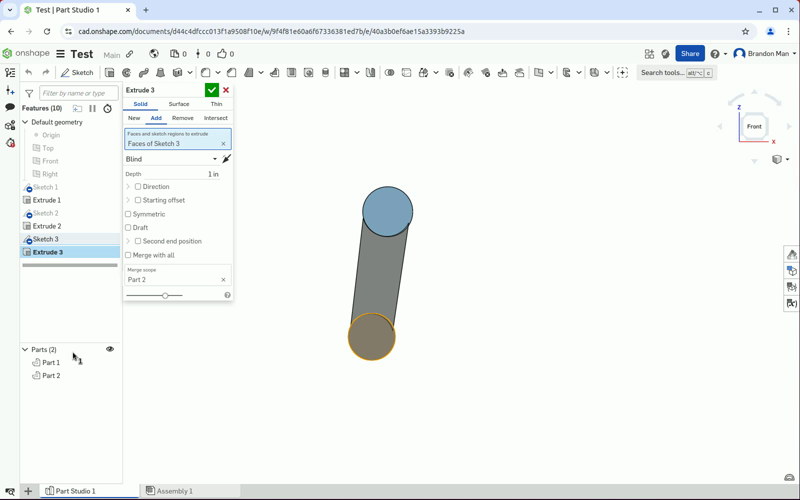
mouse_move(143, 106)
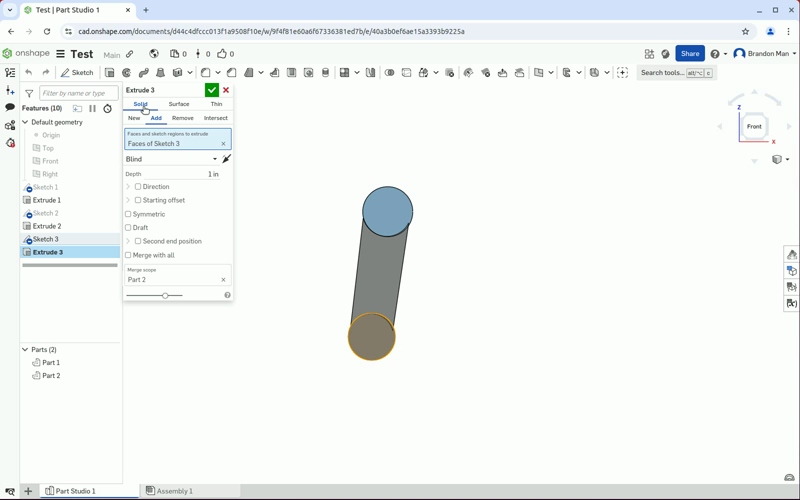
click(143, 106)
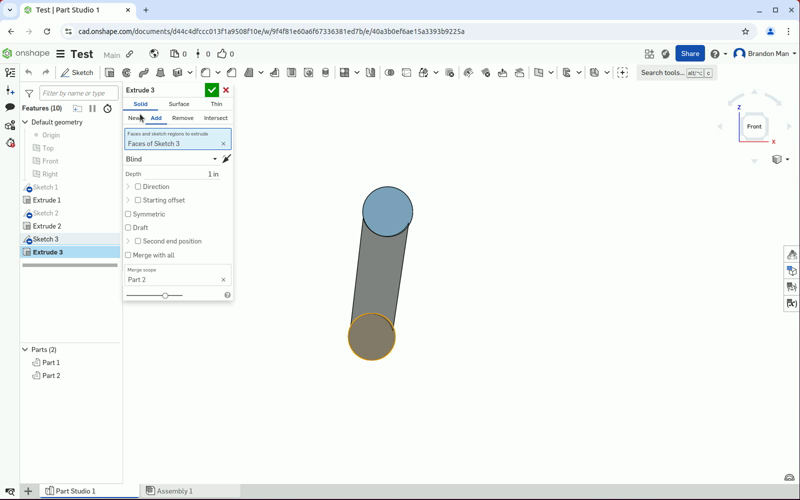
mouse_move(137, 120)
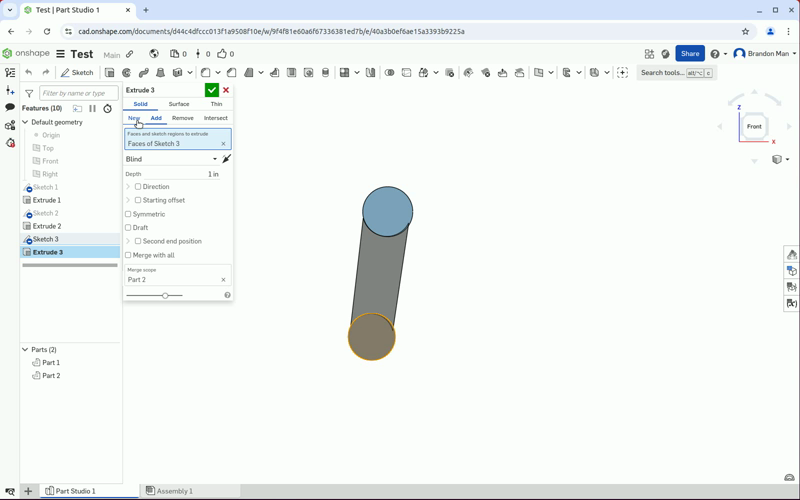
click(137, 120)
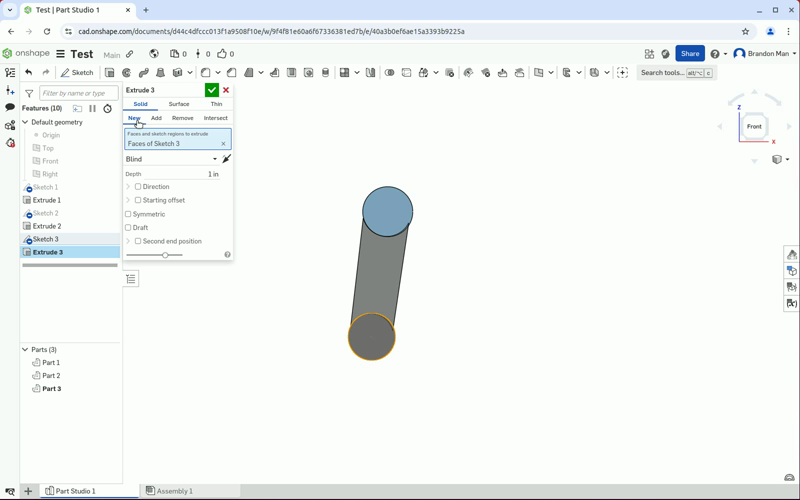
key(tab, 4)
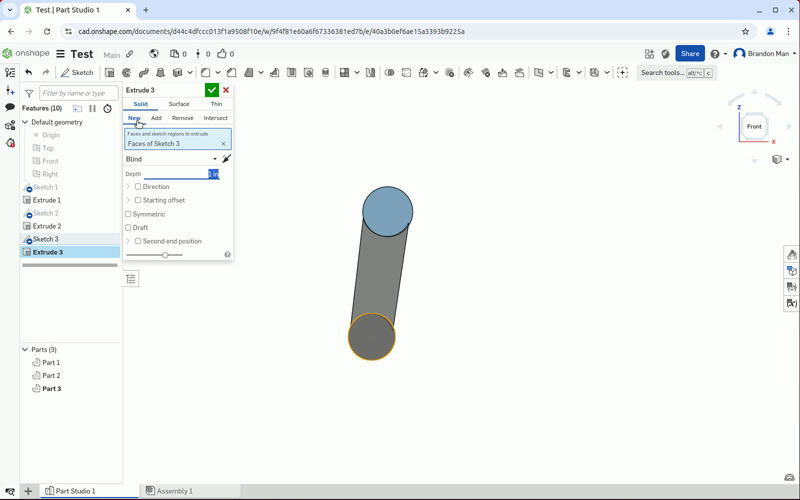
text(8.425)
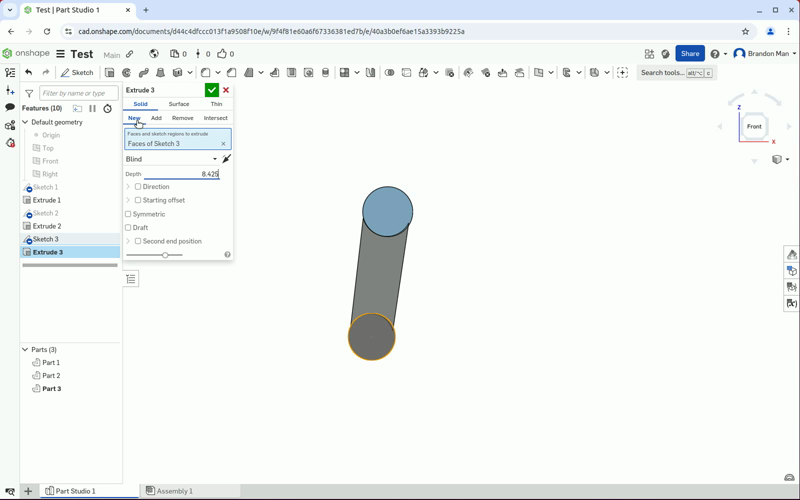
key(enter)
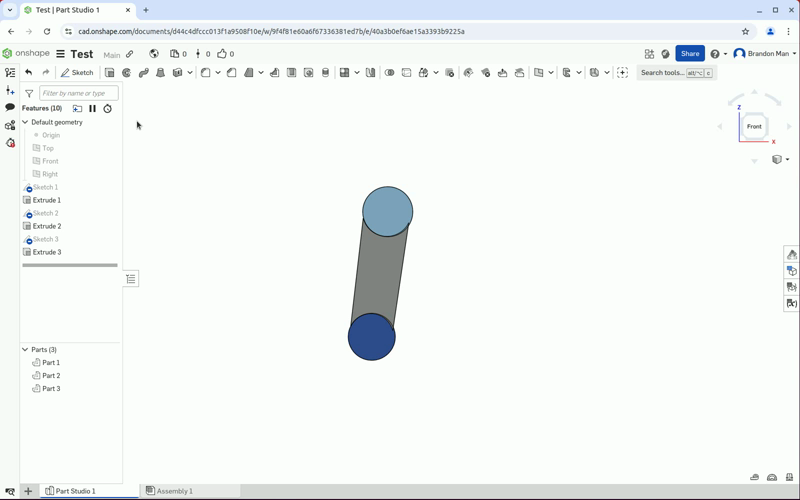
key(shift+h)
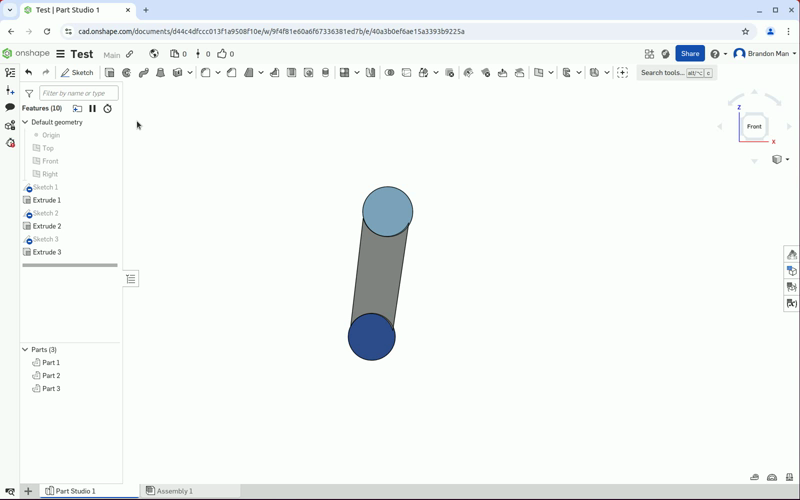
key(shift+h)
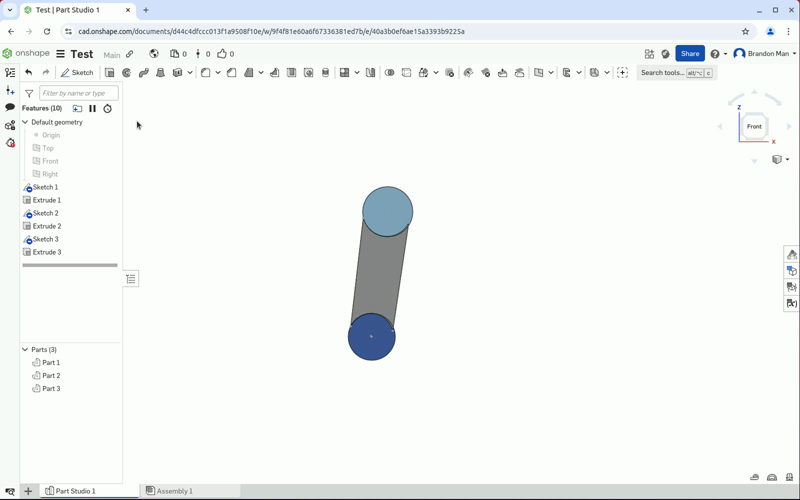
key(shift+7)
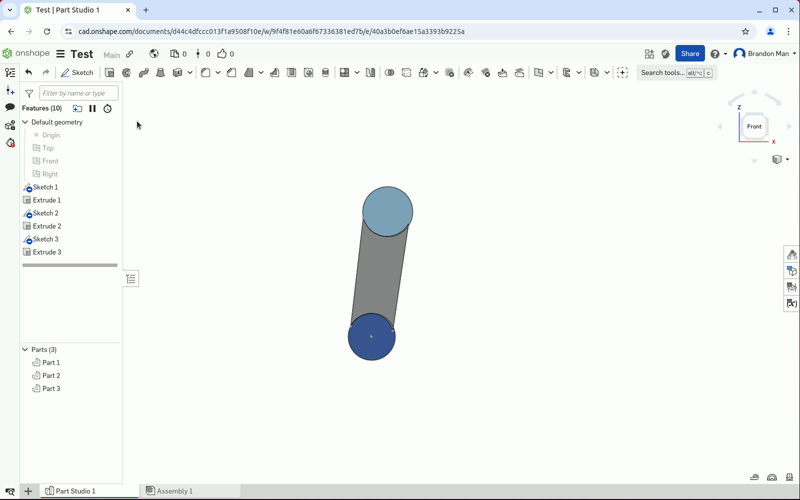
key(left, 2)
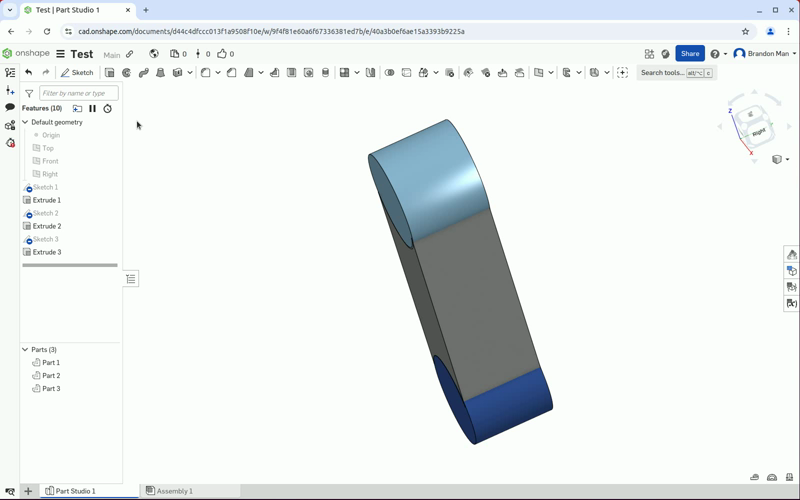
key(down, 2)
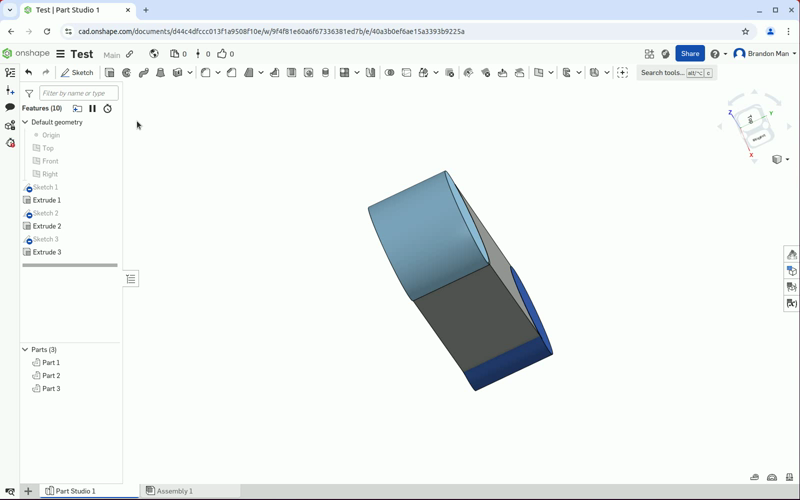
key(up, 2)
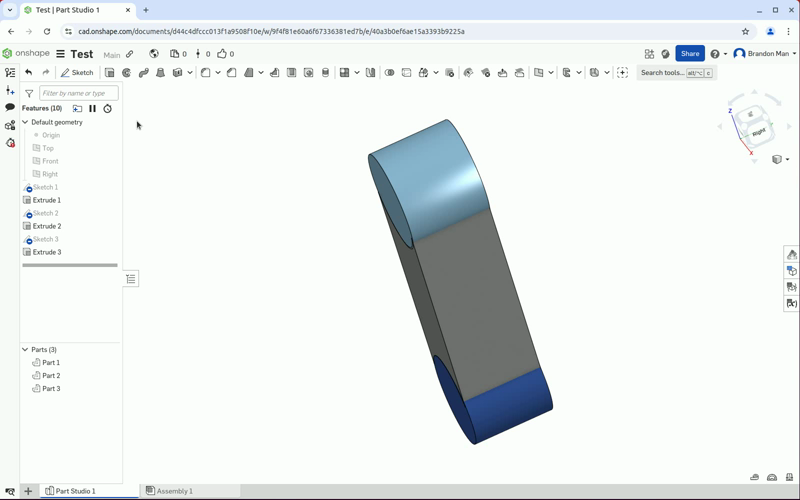
key(right, 2)
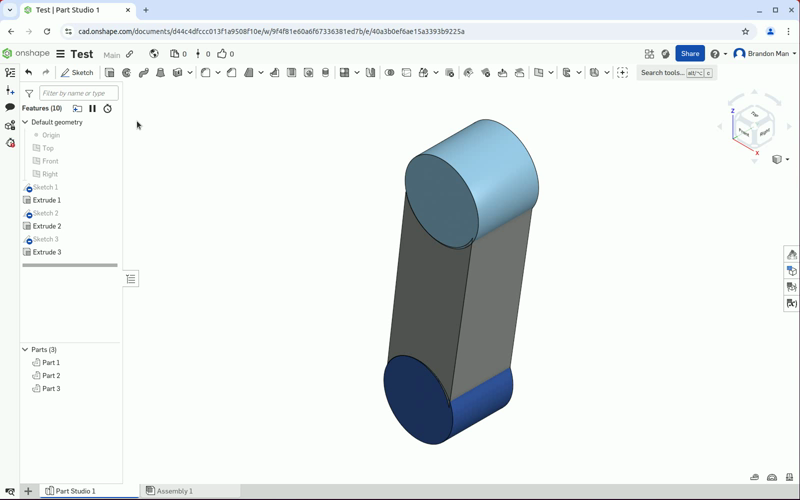
mouse_move(73, 189)
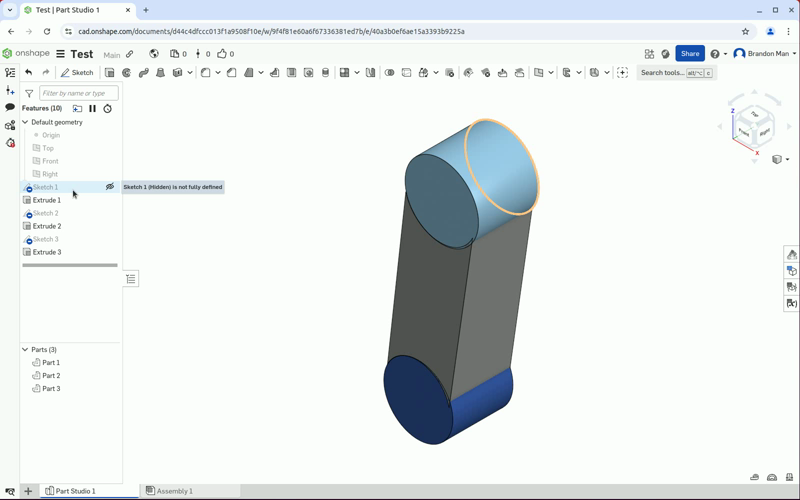
click(73, 189)